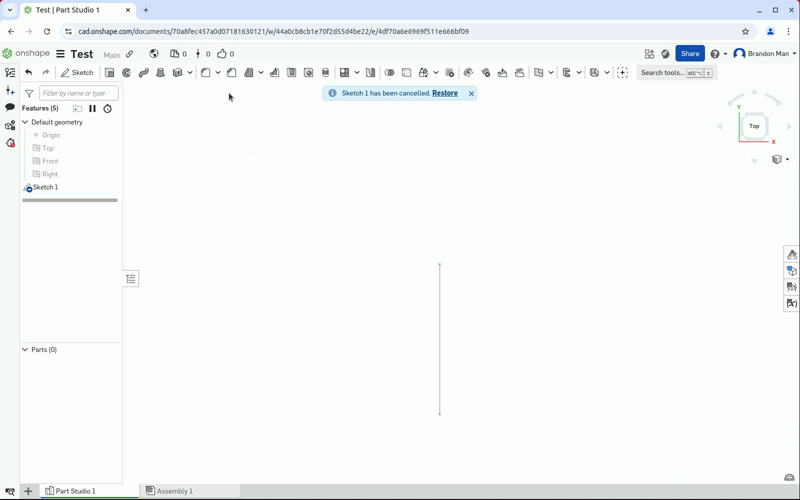
key(shift+h)
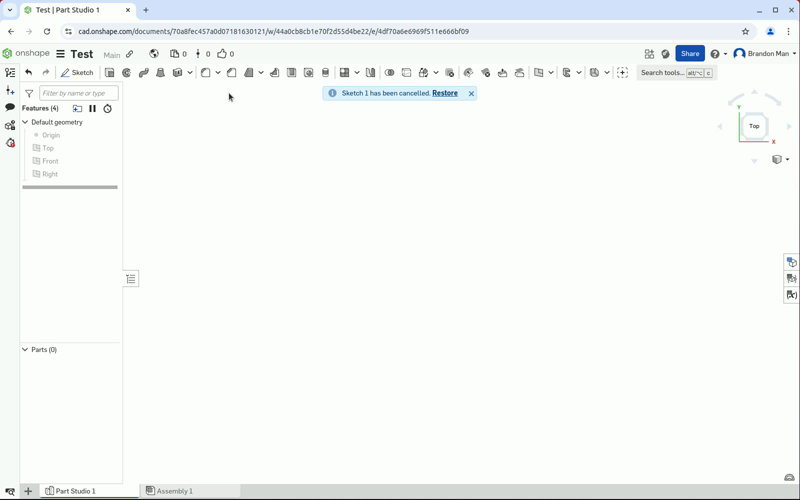
mouse_move(73, 352)
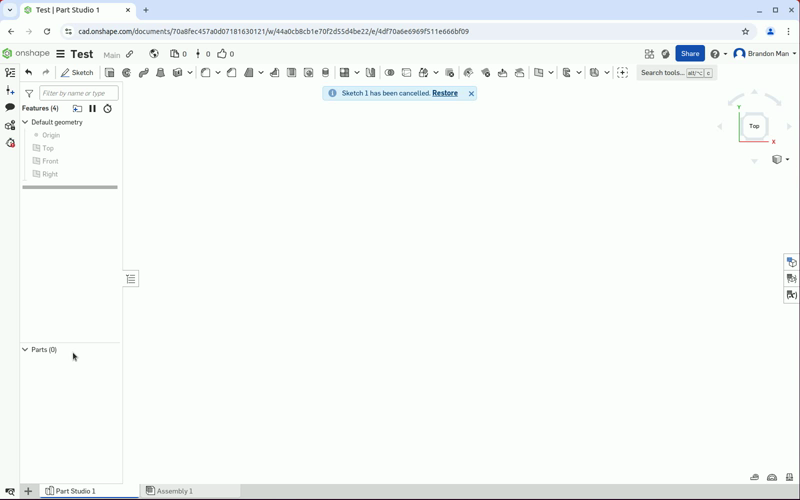
key(y)
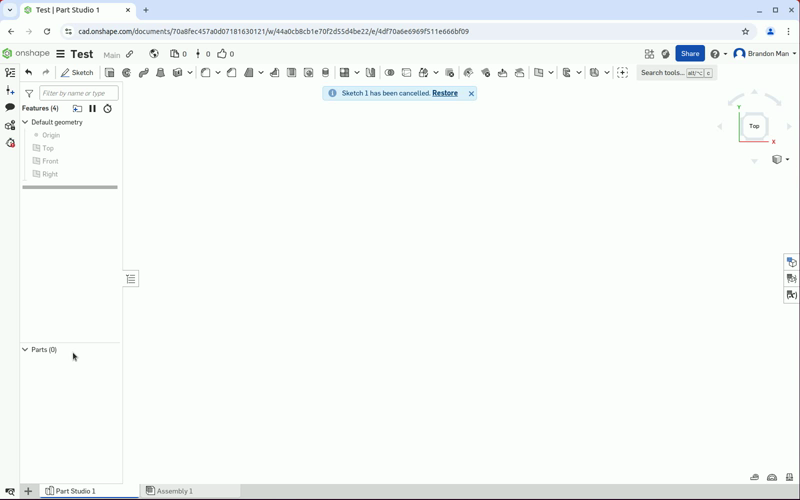
key(shift+p)
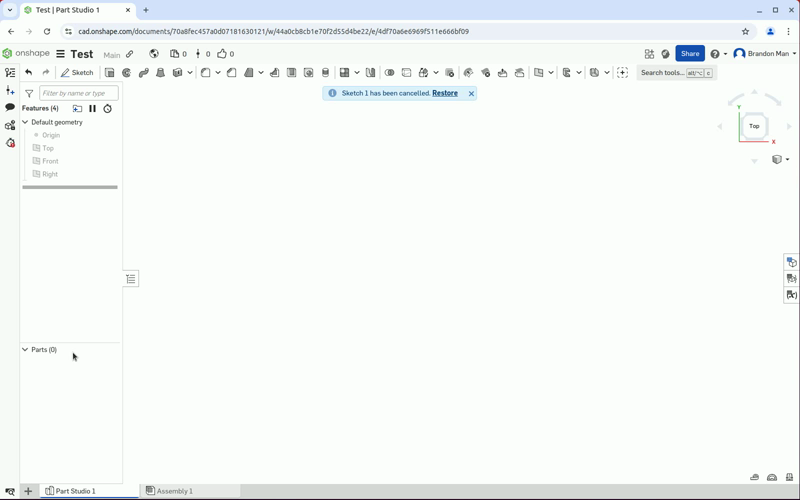
key(space)
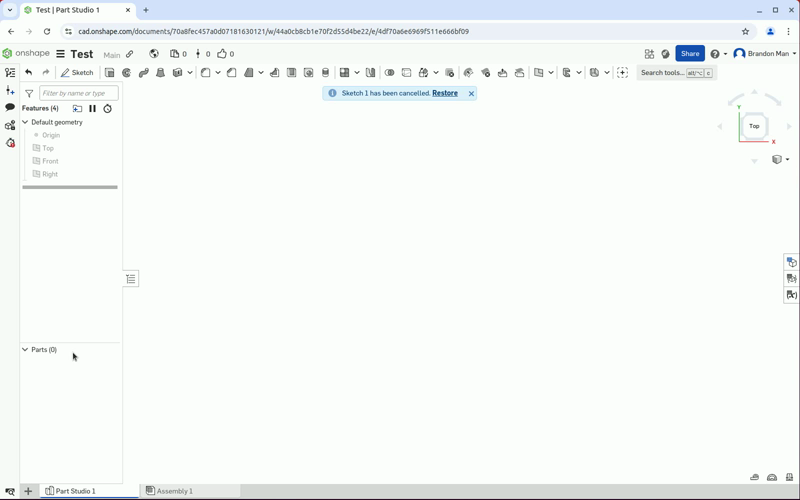
key_down(shift)
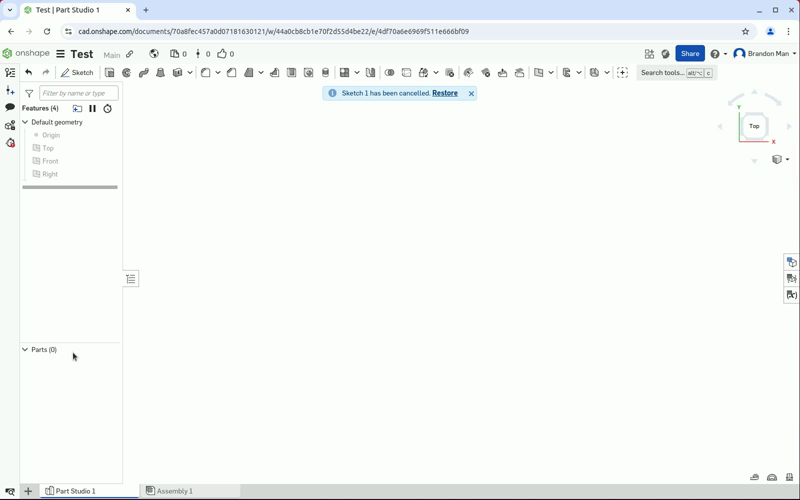
key(up)
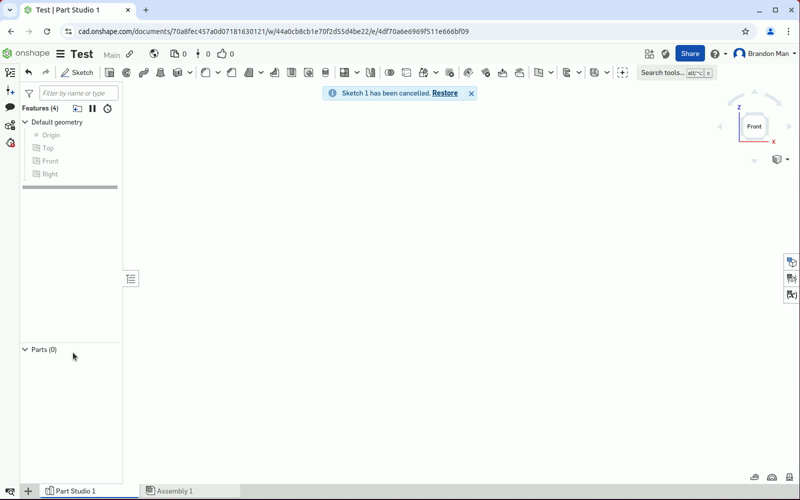
key_up(shift)
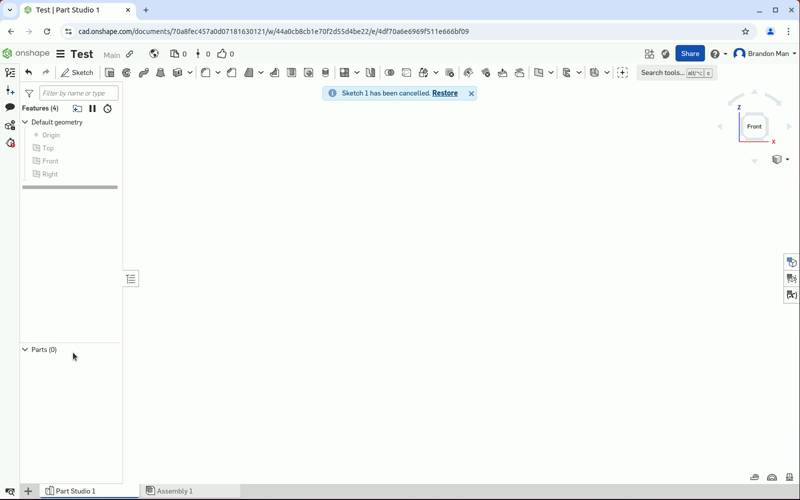
mouse_move(73, 352)
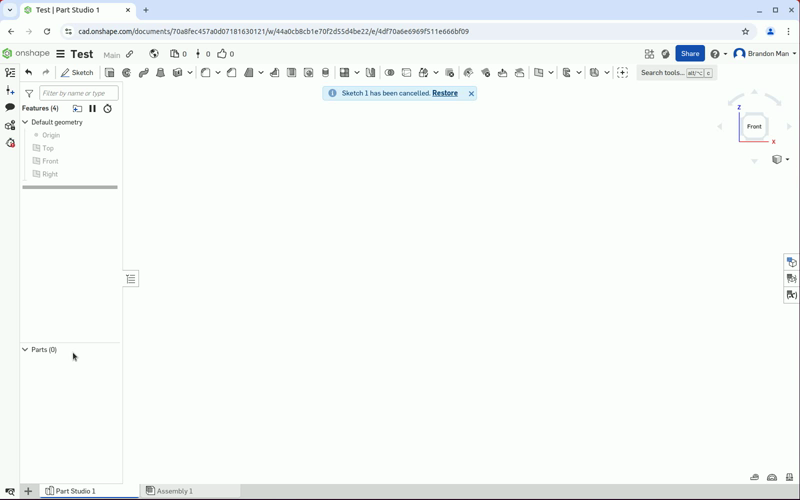
key(shift+y)
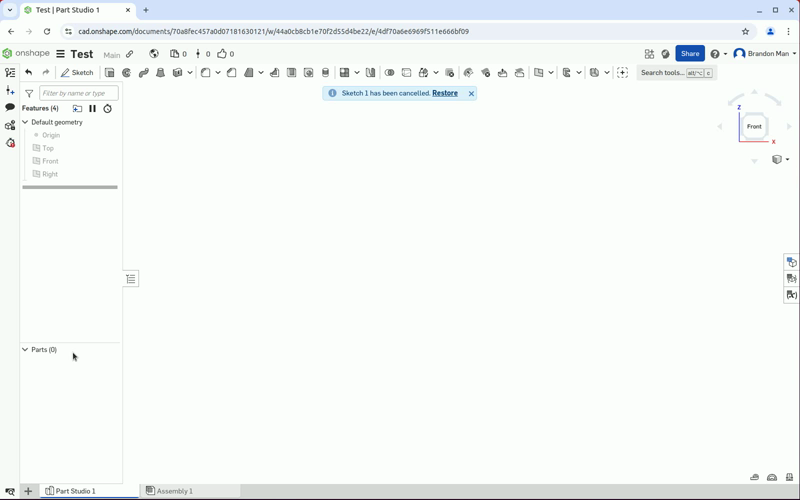
key(shift+s)
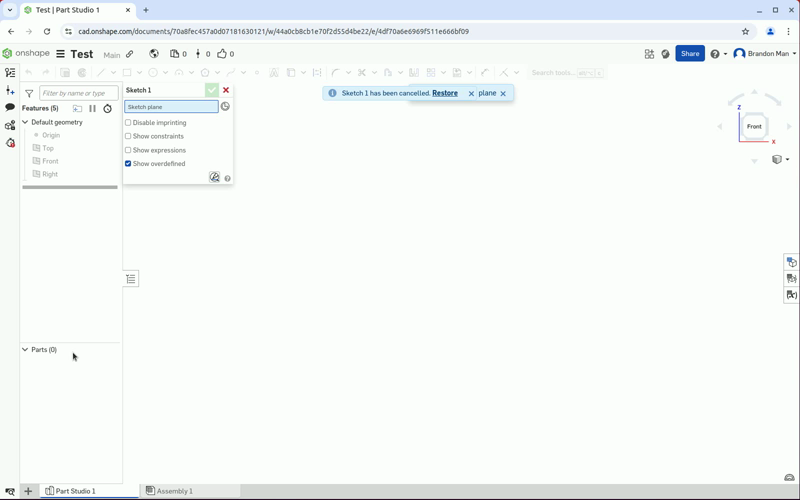
mouse_move(73, 163)
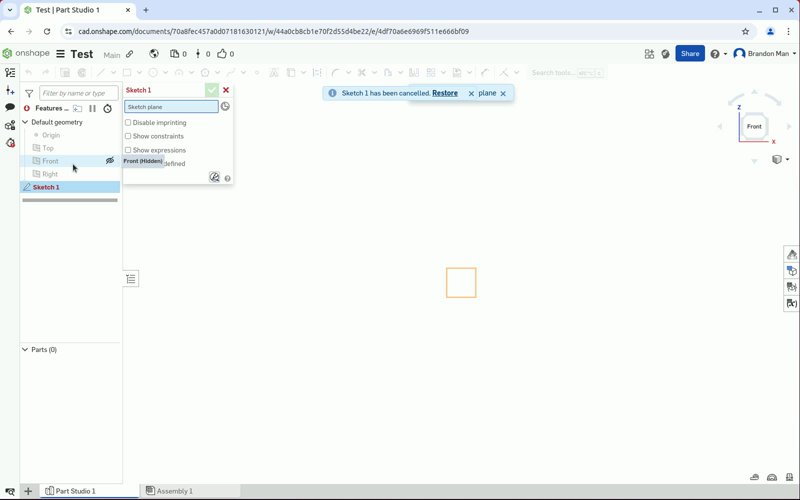
click(73, 163)
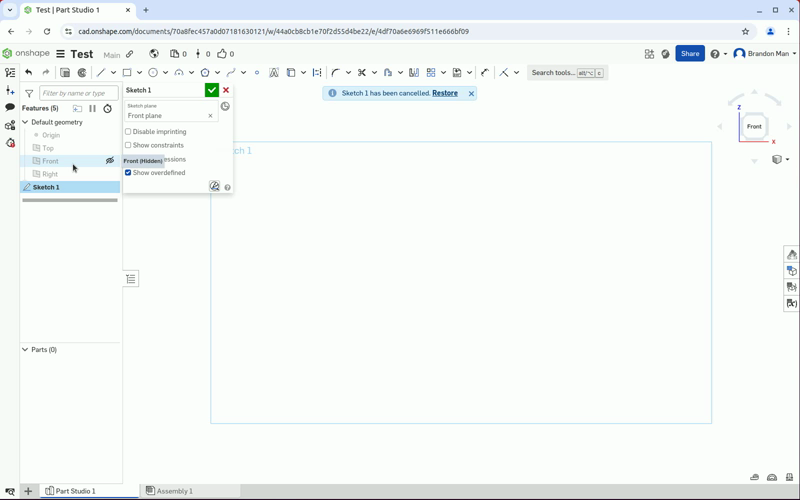
mouse_move(73, 352)
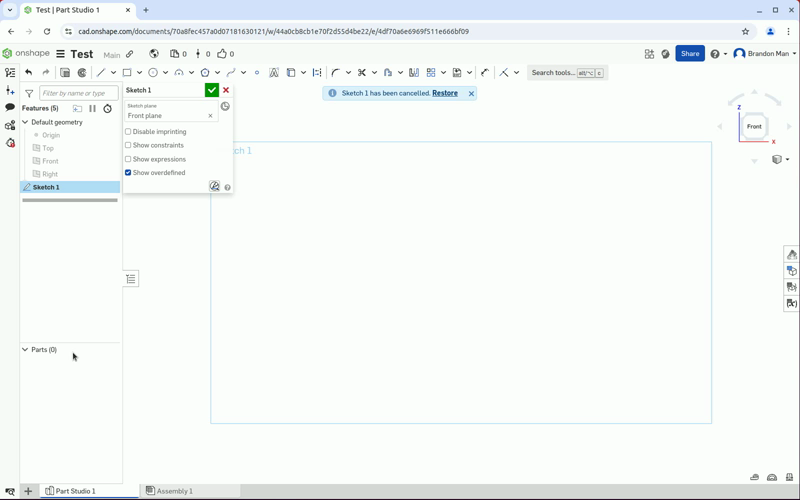
key(y)
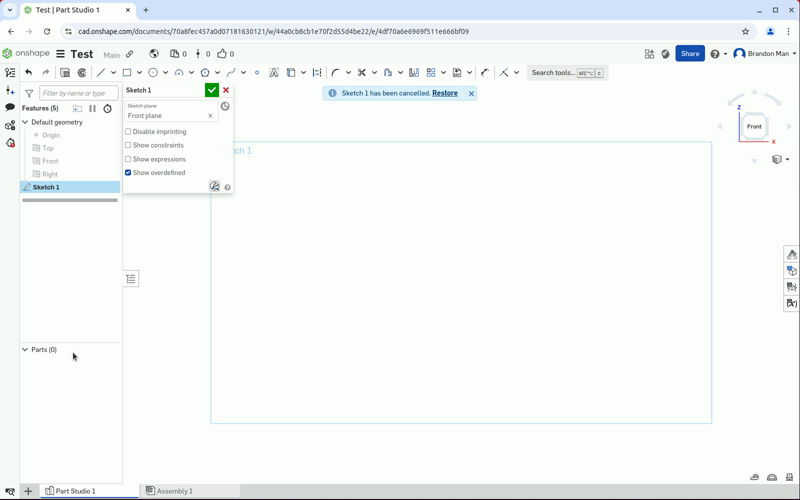
key(c)
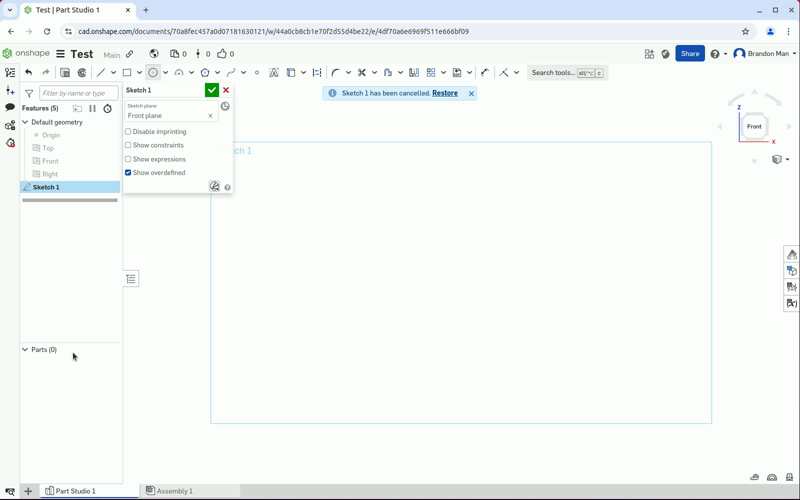
key_down(shift)
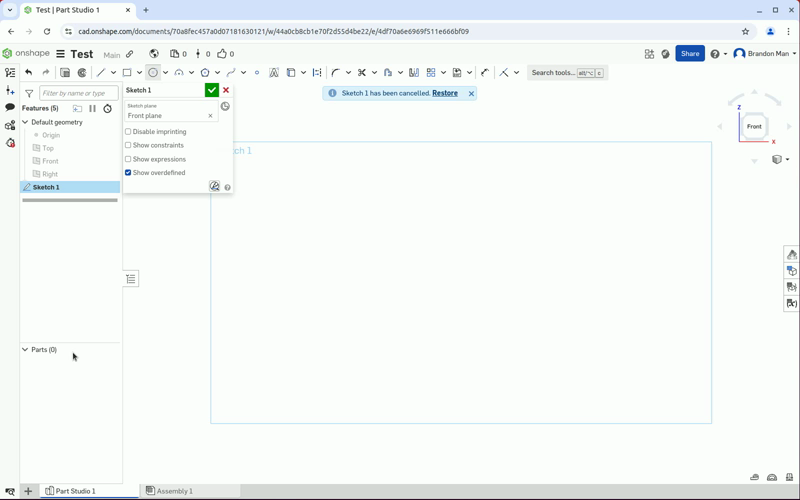
mouse_move(461, 282)
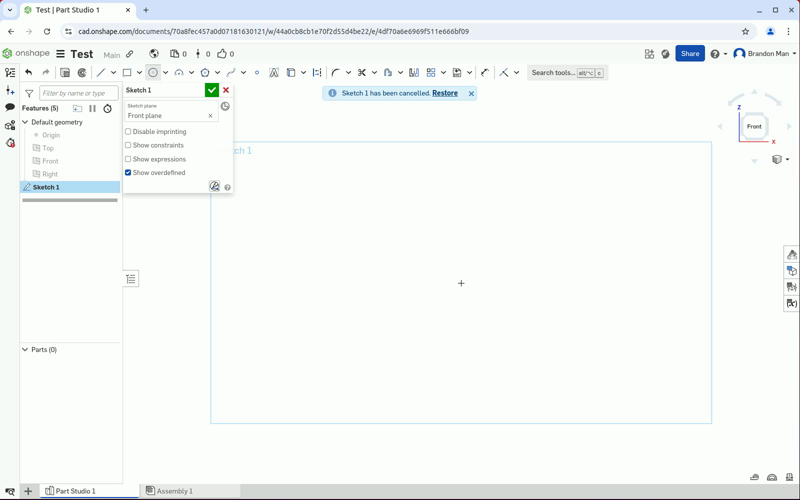
click(461, 282)
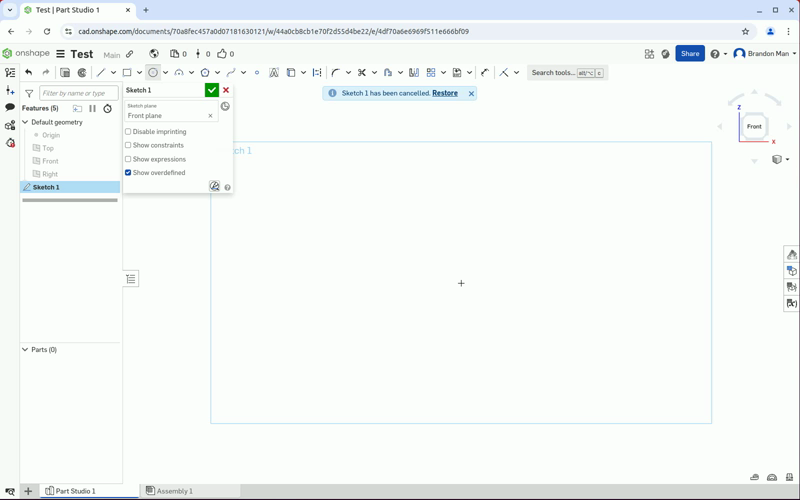
key_up(shift)
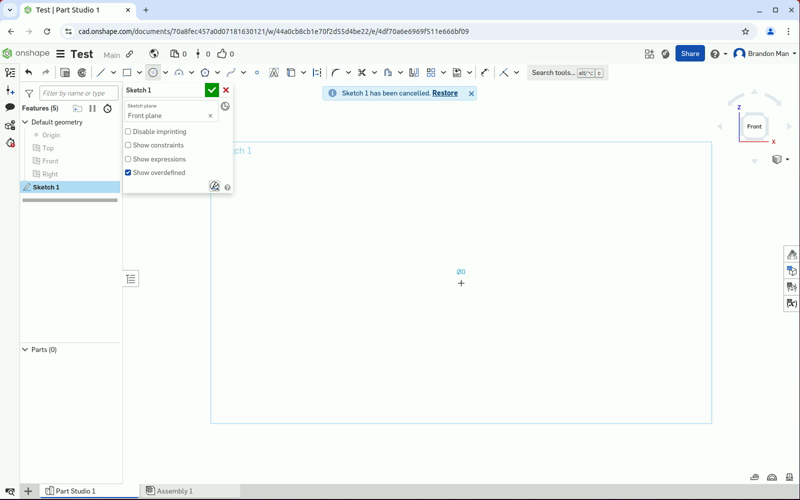
mouse_move(518, 282)
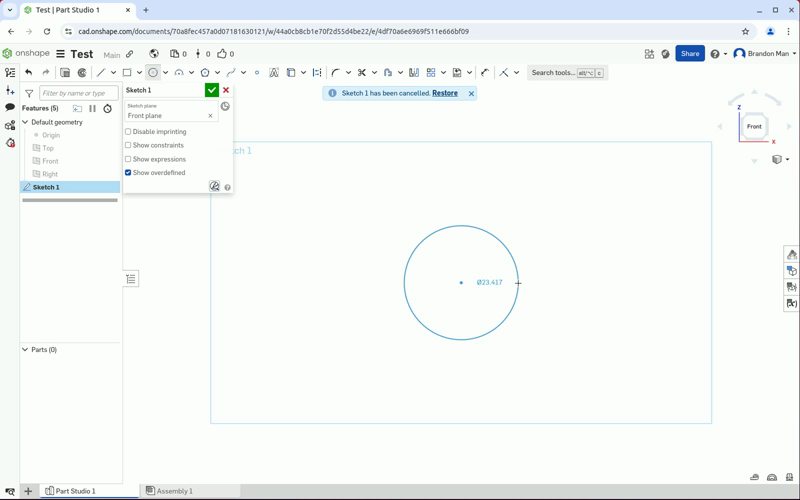
click(518, 282)
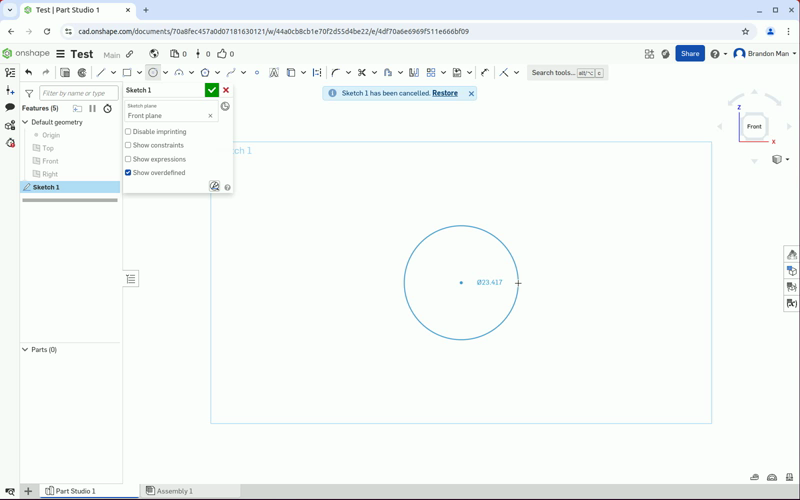
key(esc)
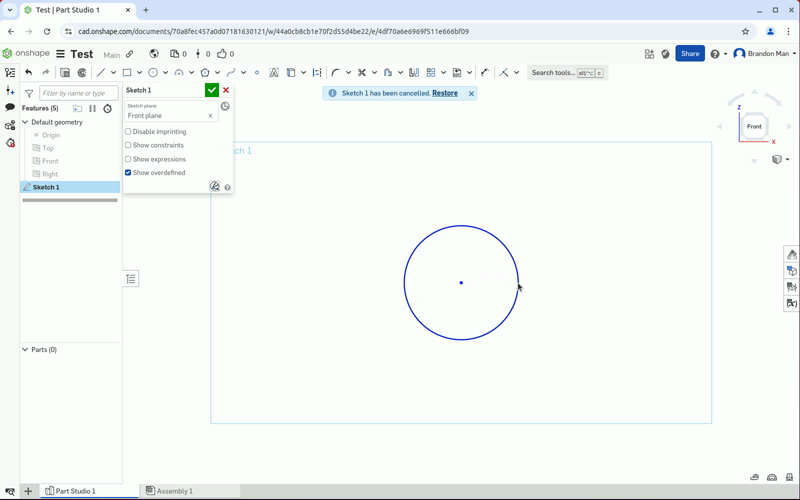
mouse_move(477, 253)
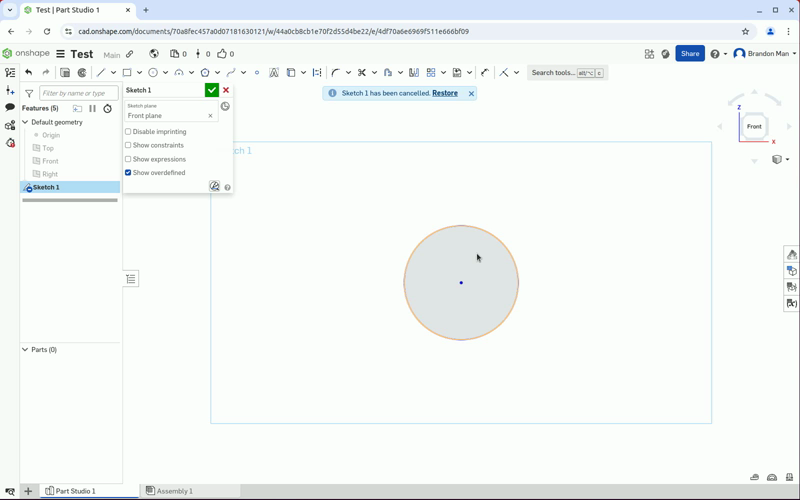
click(477, 253)
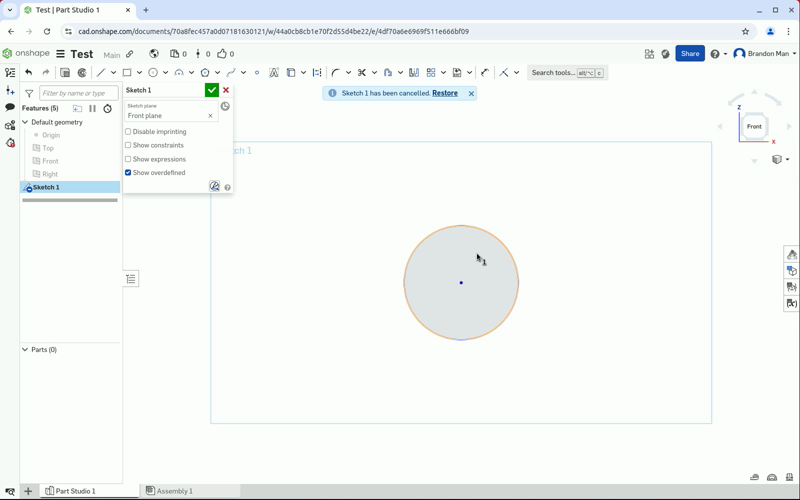
mouse_move(73, 352)
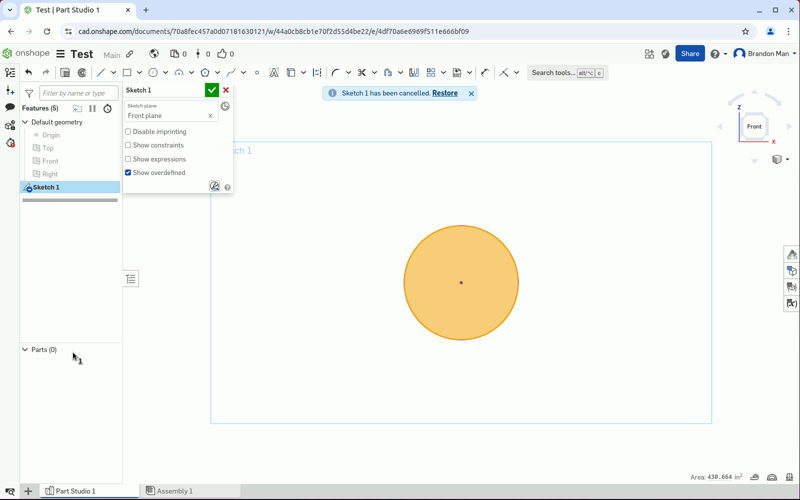
key(shift+y)
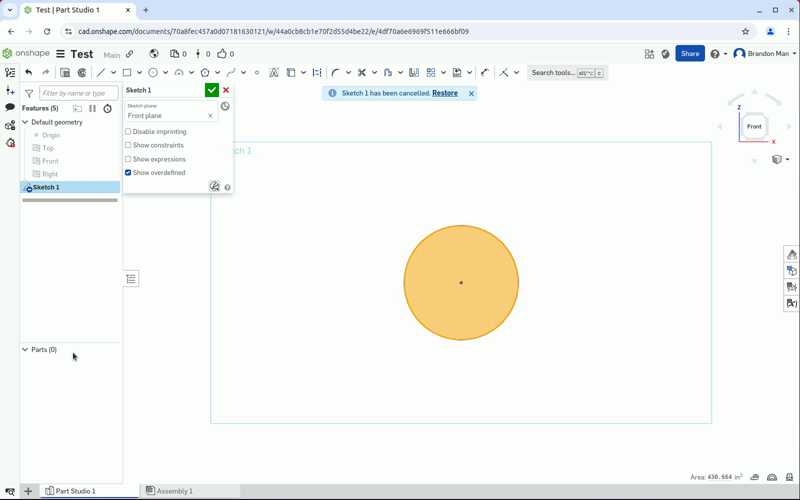
key(shift+e)
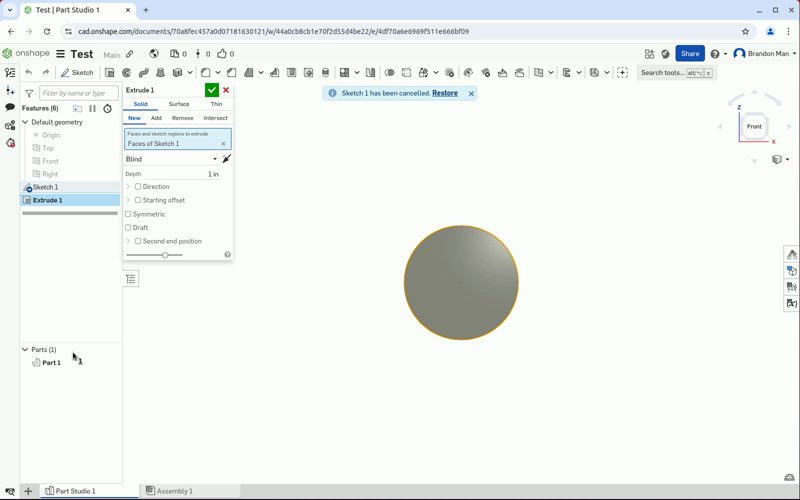
mouse_move(143, 106)
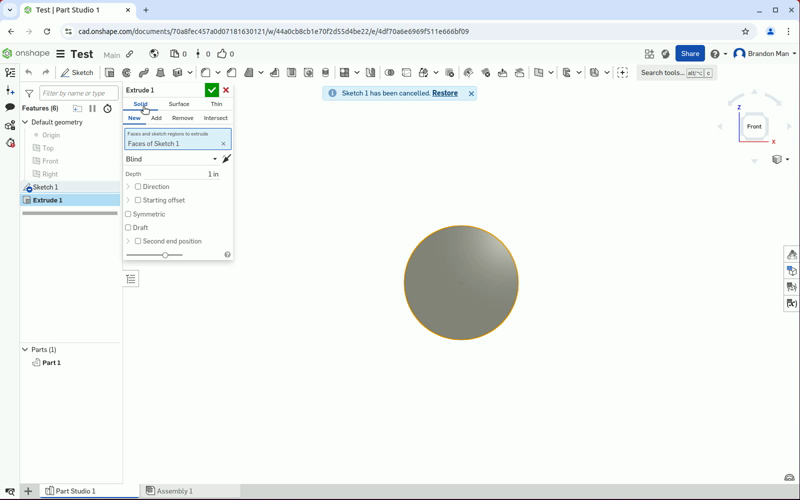
click(143, 106)
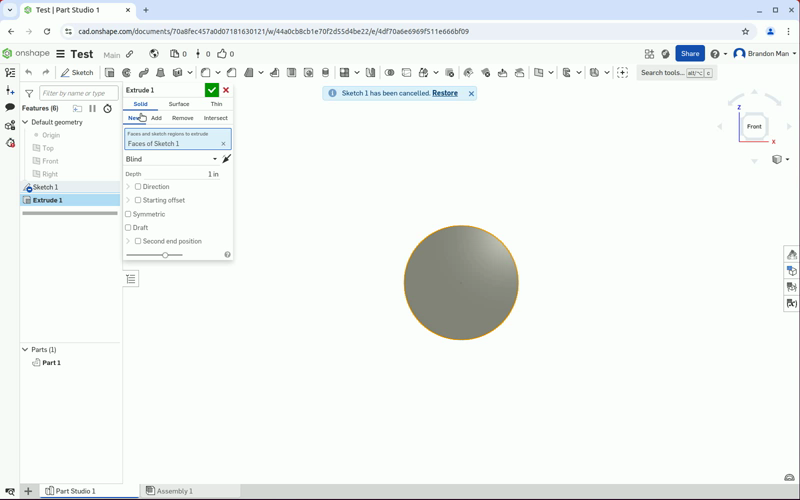
mouse_move(137, 120)
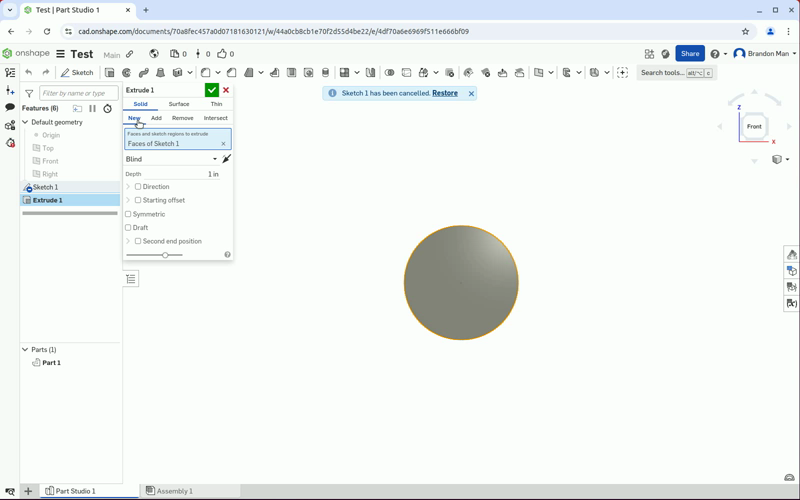
click(137, 120)
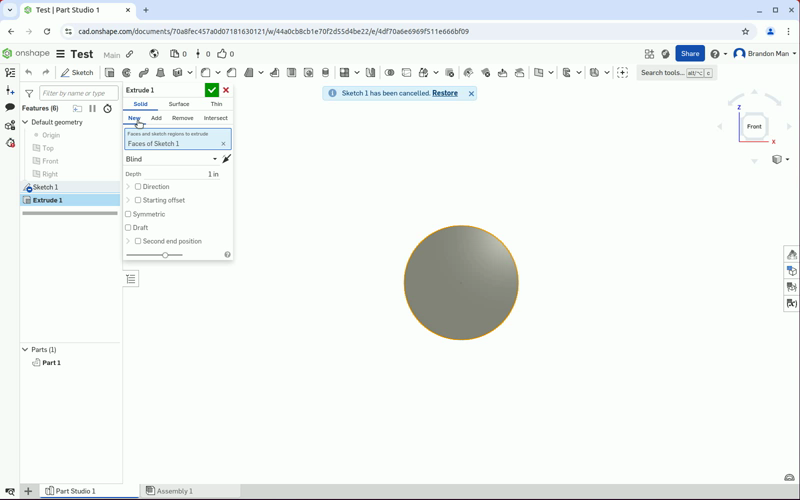
key(tab, 4)
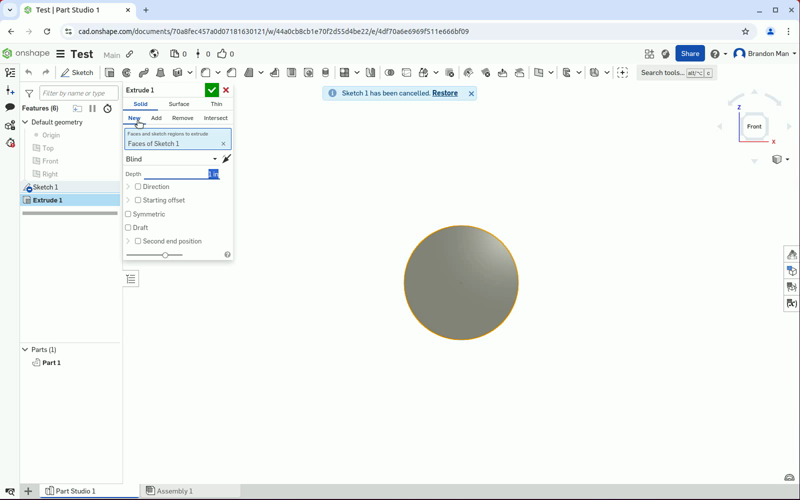
text(23.108)
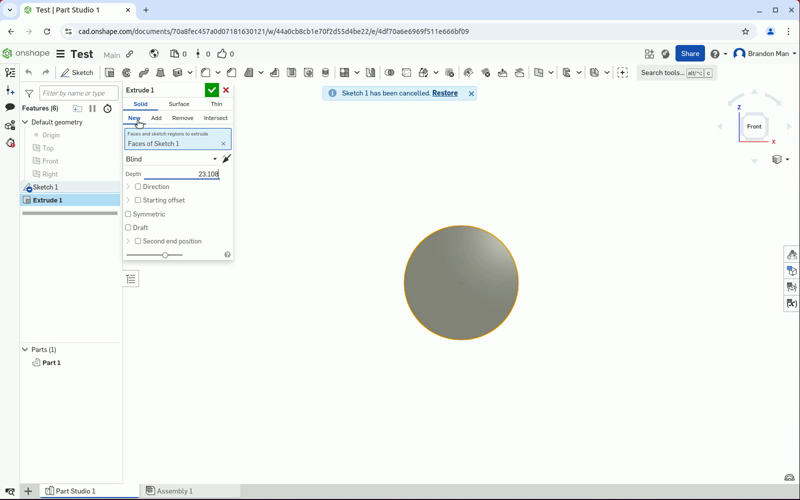
key(enter)
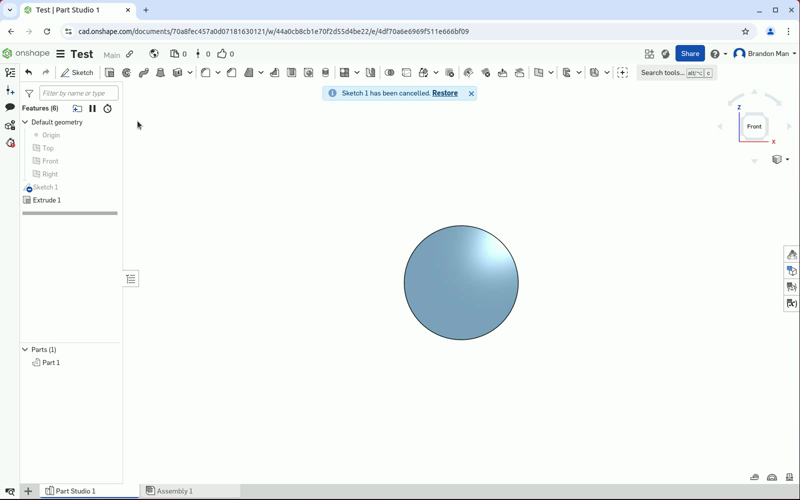
key(shift+h)
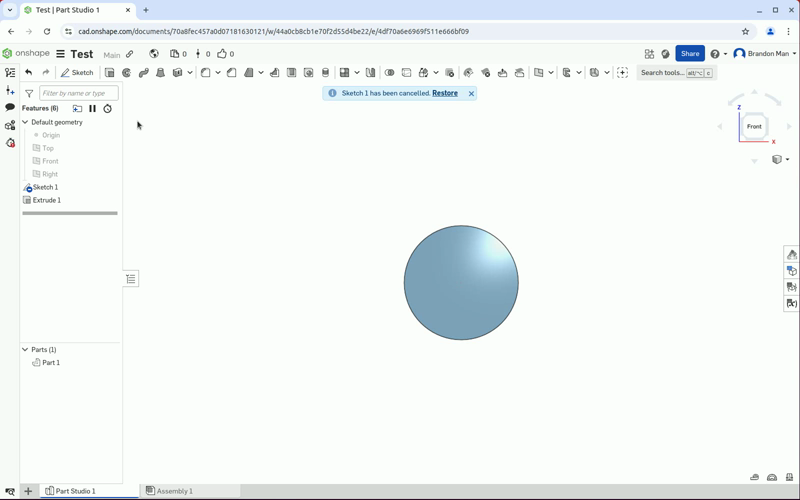
key(shift+h)
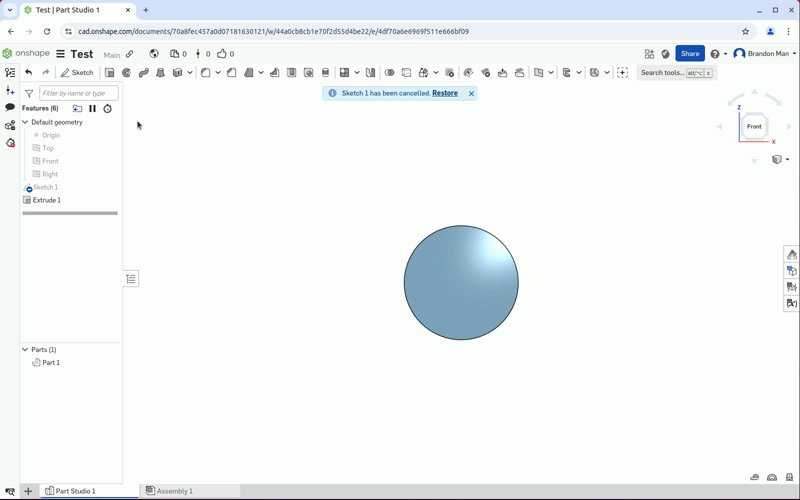
mouse_move(73, 189)
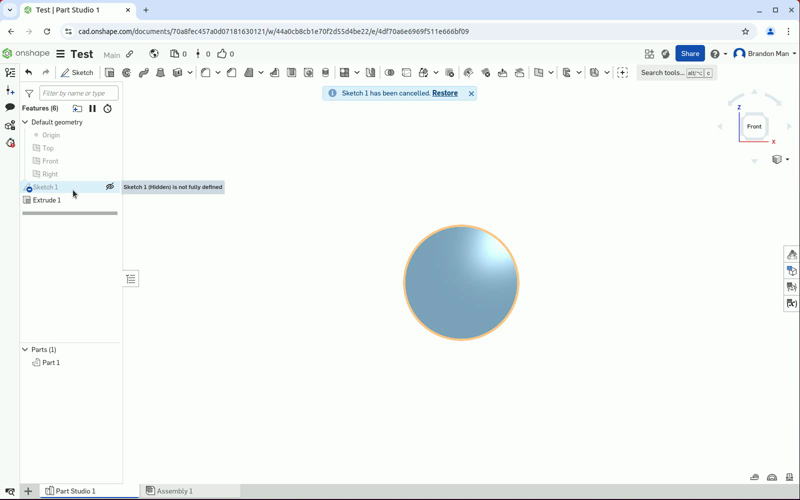
click(73, 189)
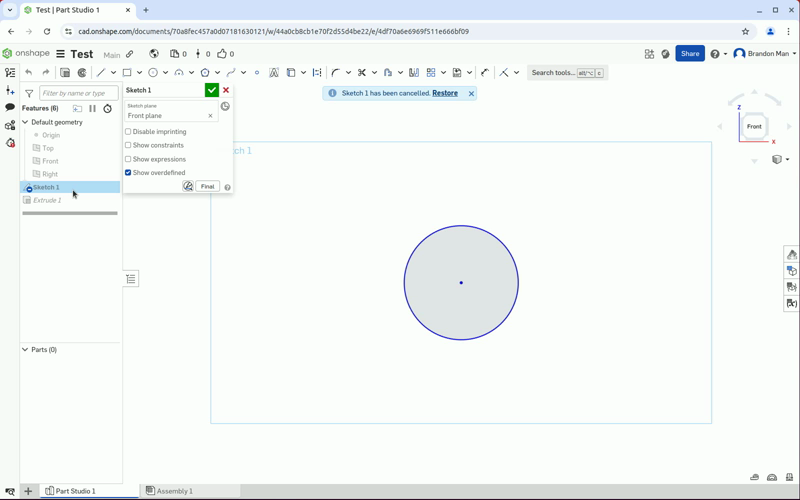
mouse_move(229, 92)
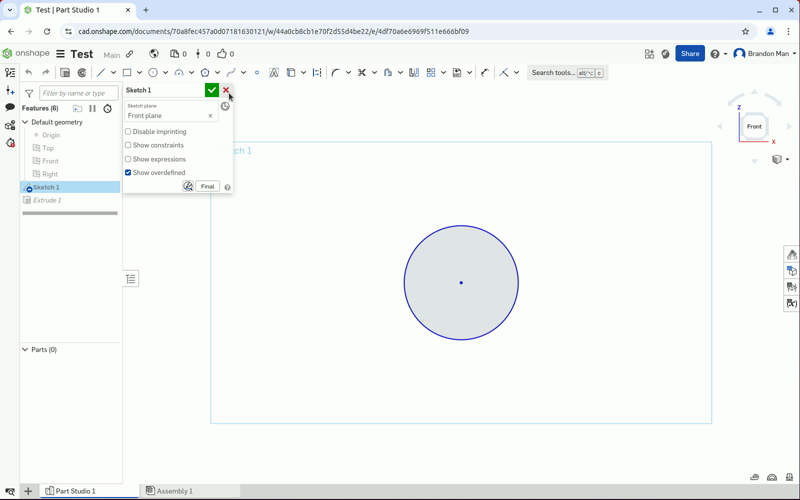
click(229, 92)
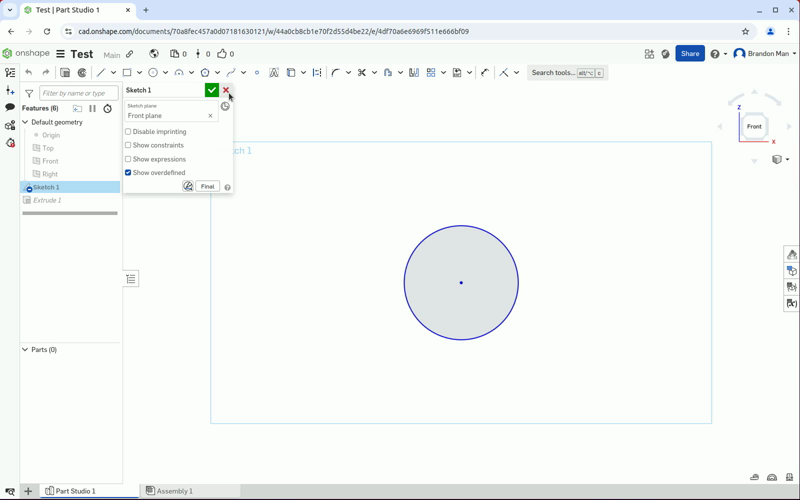
key(shift+s)
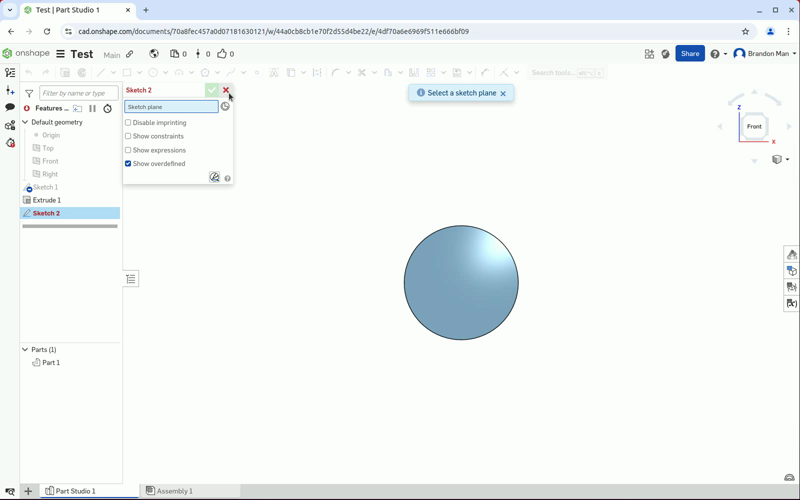
mouse_move(73, 163)
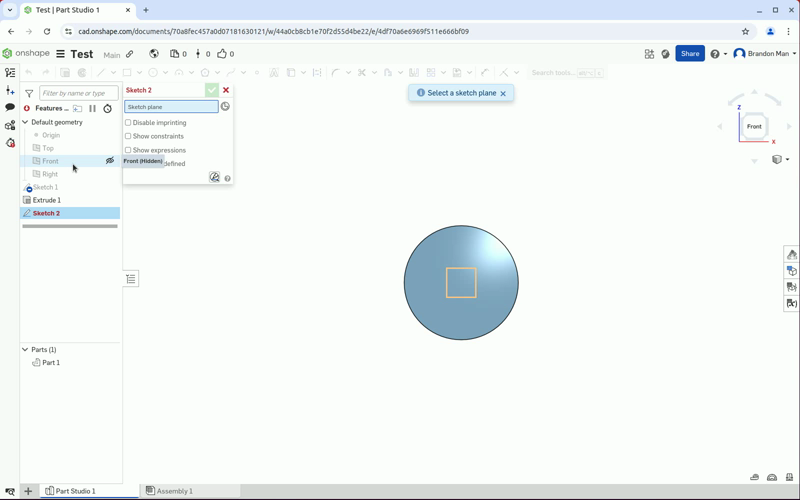
click(73, 163)
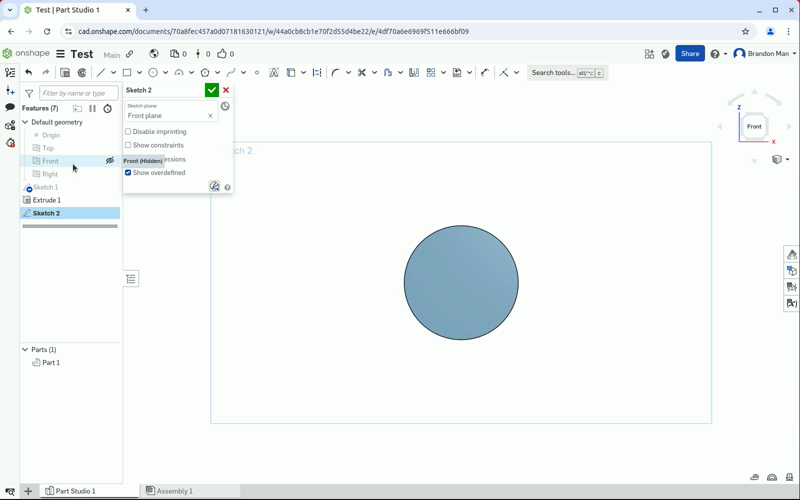
mouse_move(73, 352)
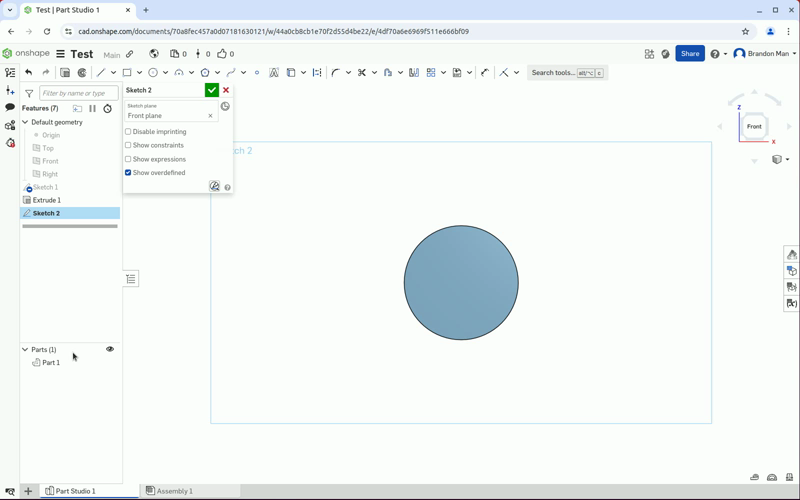
key(y)
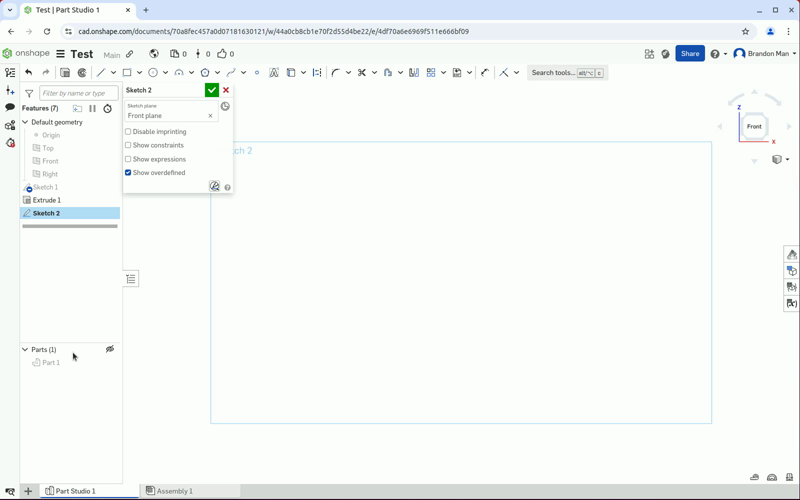
key(l)
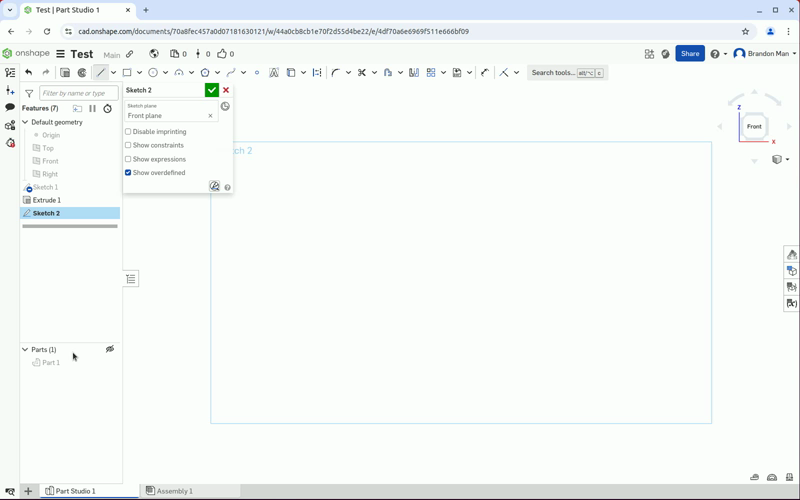
key_down(shift)
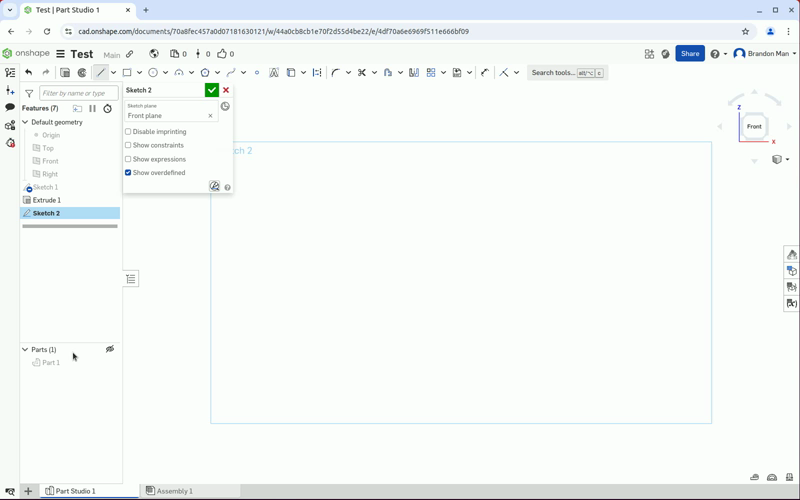
mouse_move(460, 339)
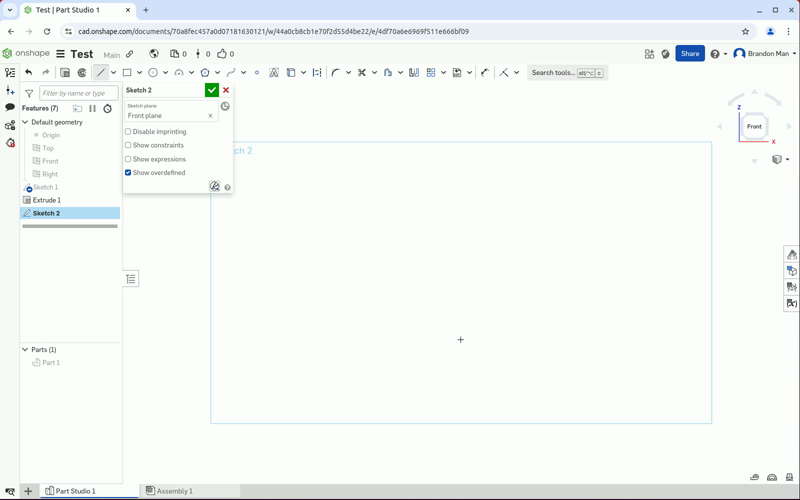
click(460, 339)
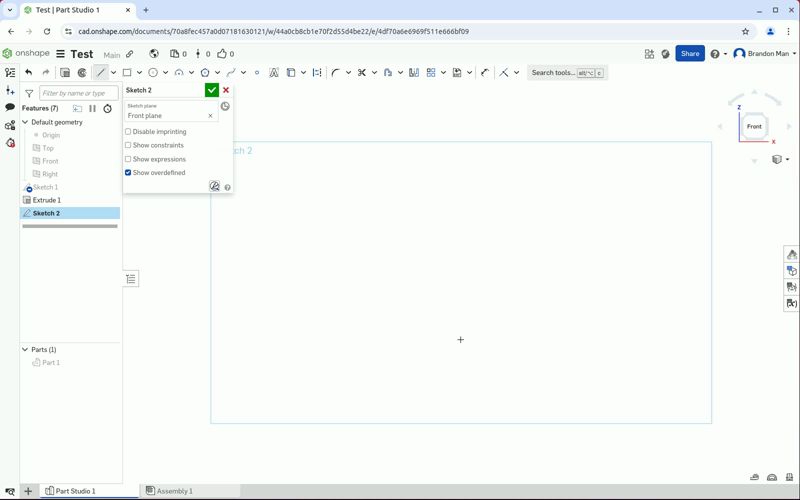
key_up(shift)
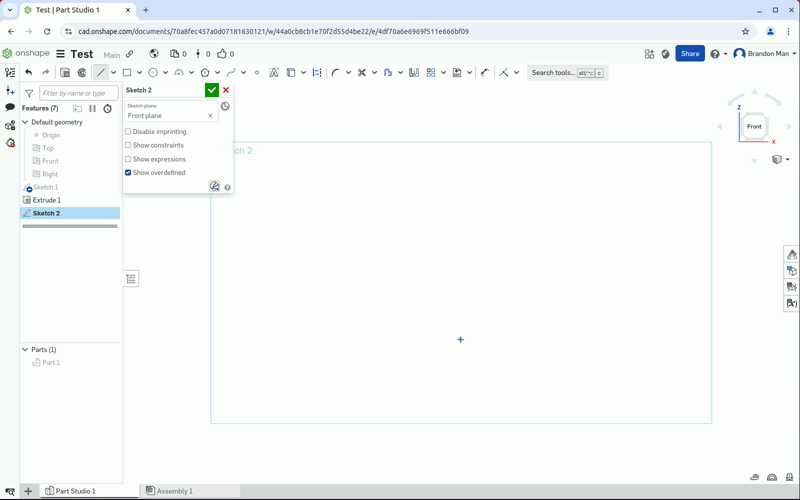
key_down(shift)
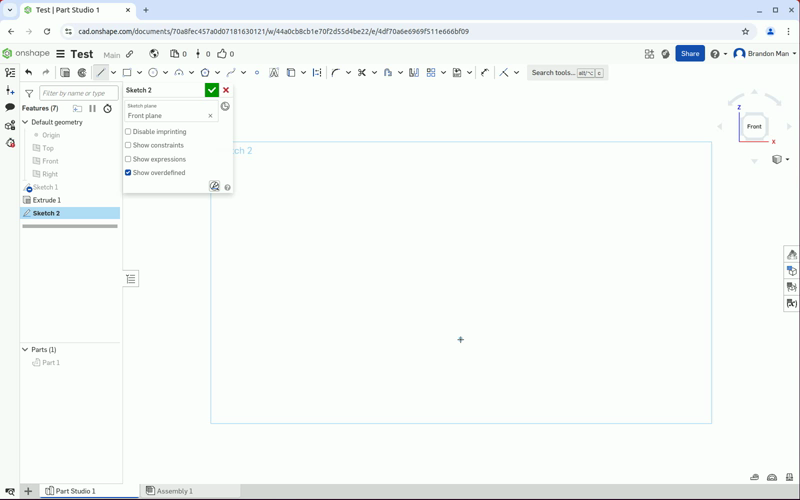
mouse_move(544, 339)
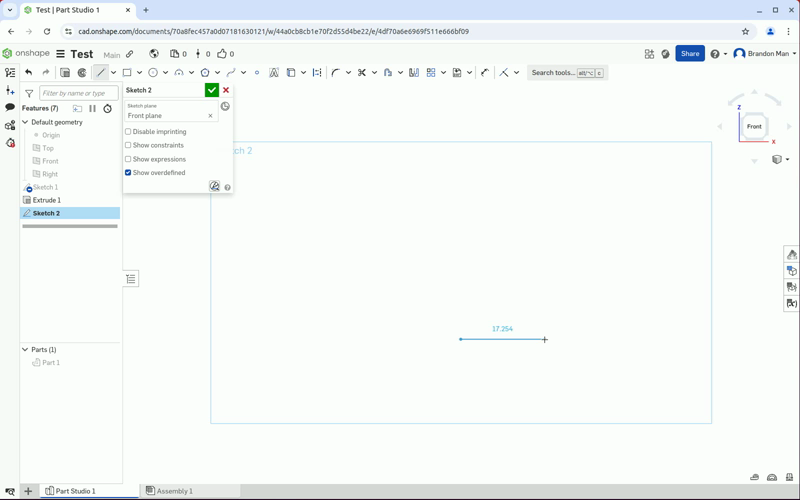
click(544, 339)
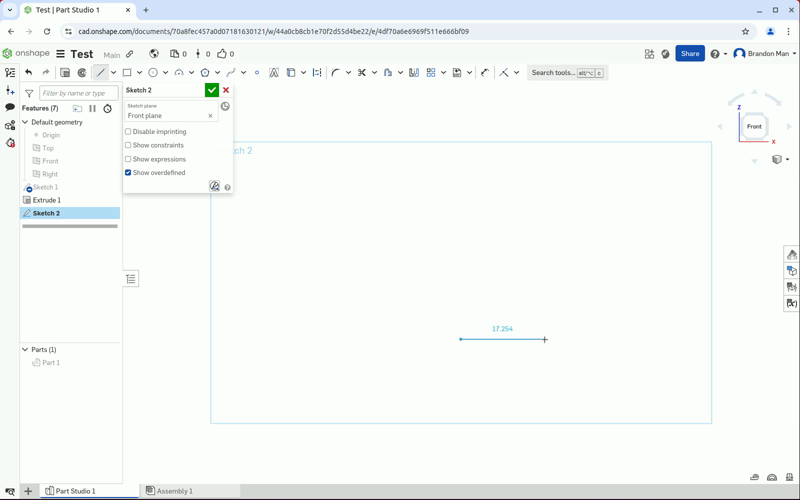
key_up(shift)
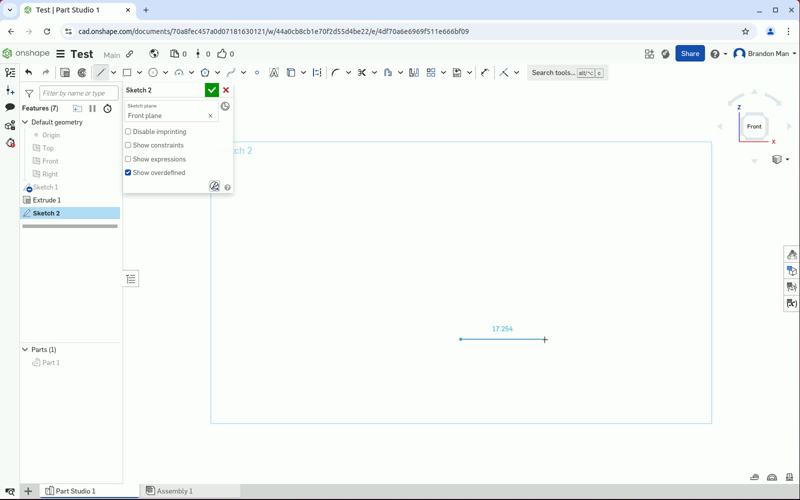
key_down(shift)
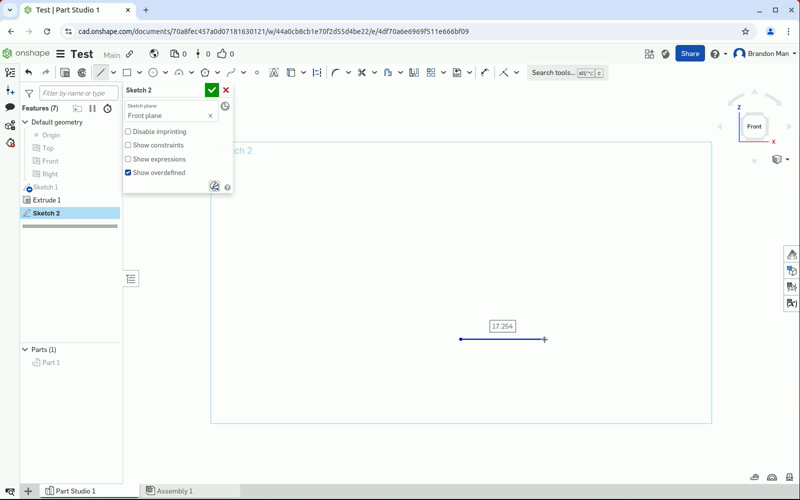
mouse_move(574, 339)
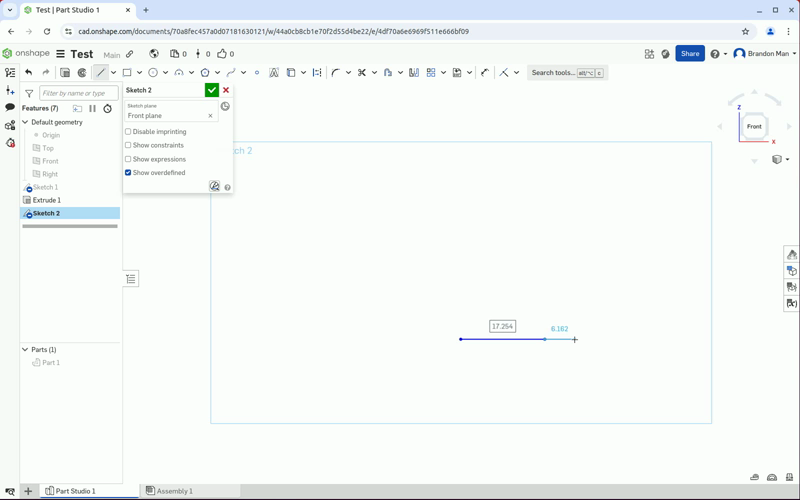
mouse_move(566, 310)
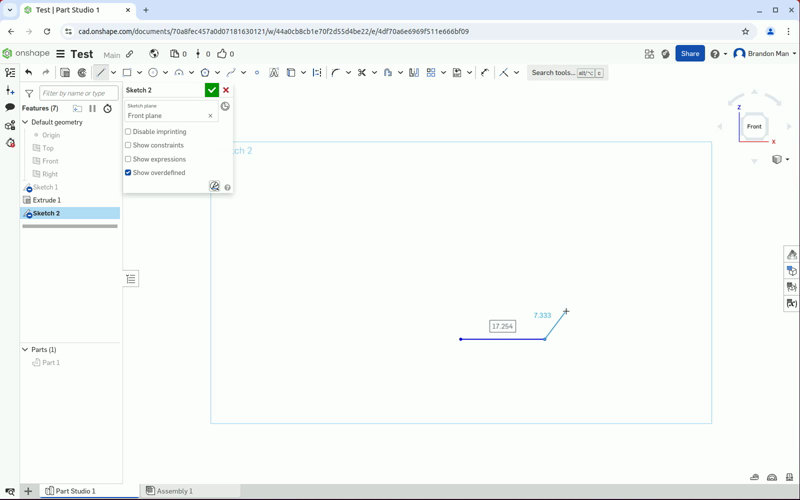
click(566, 310)
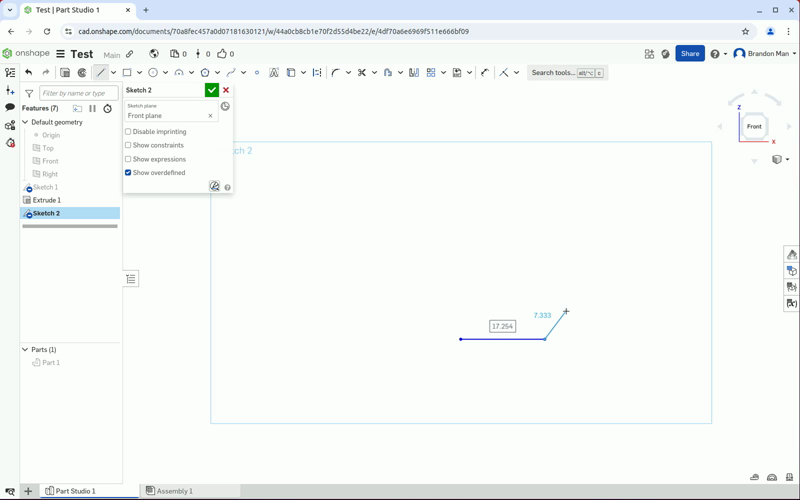
key_up(shift)
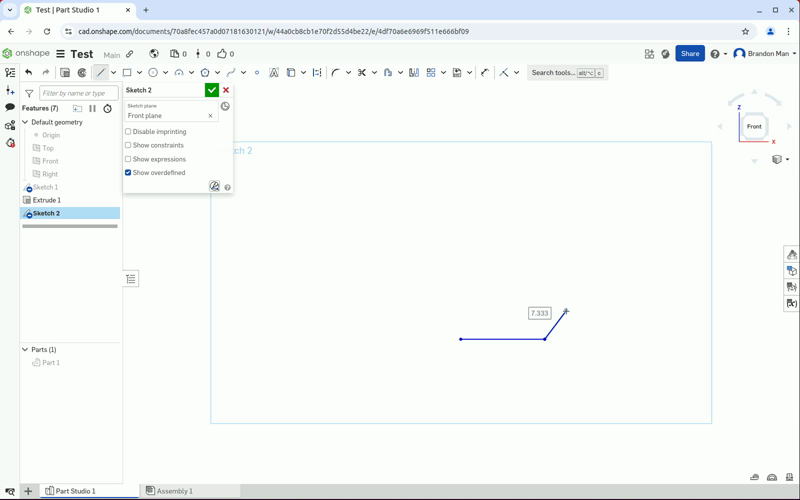
key_down(shift)
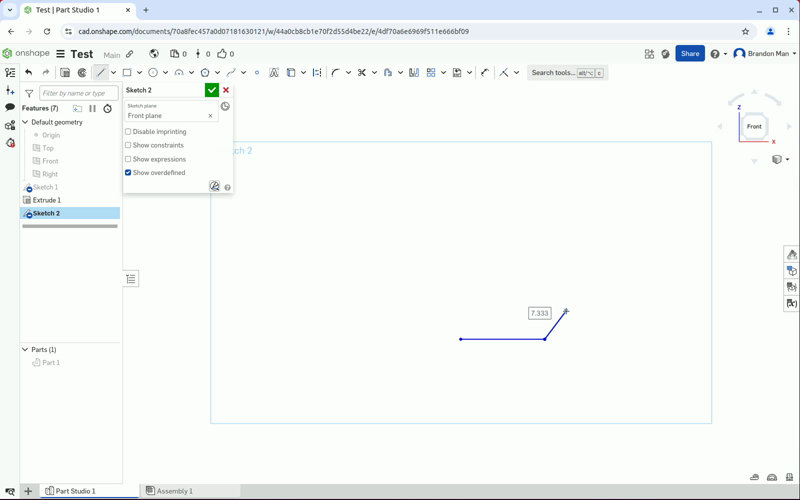
mouse_move(589, 310)
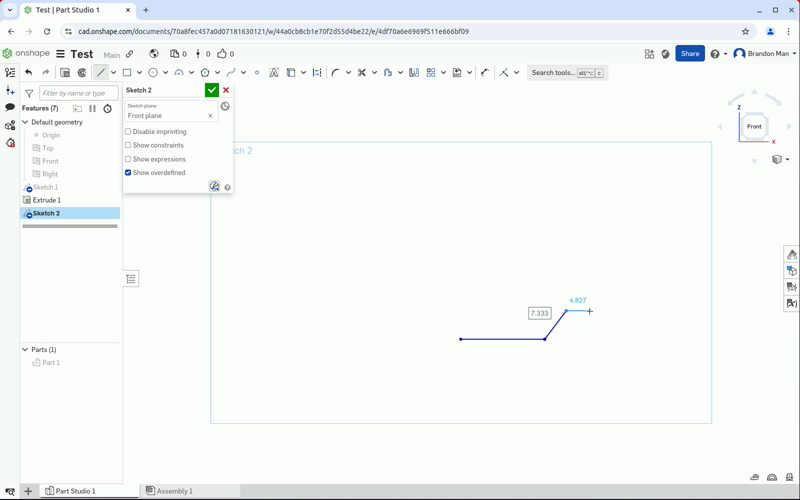
mouse_move(566, 255)
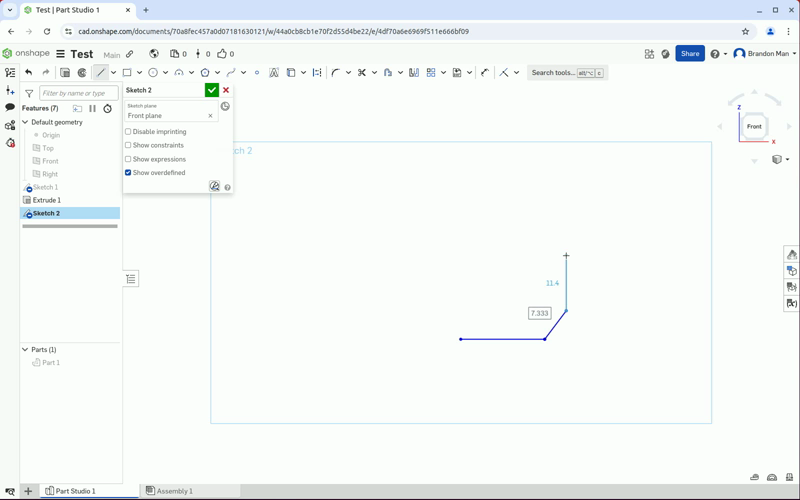
click(566, 255)
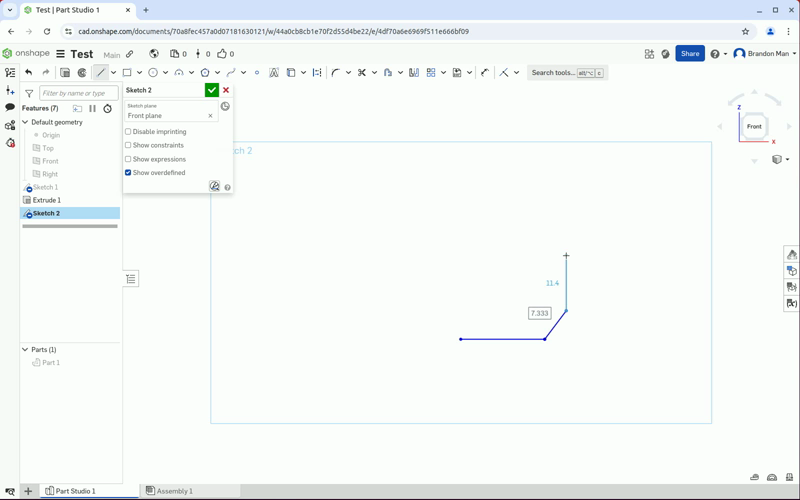
key_up(shift)
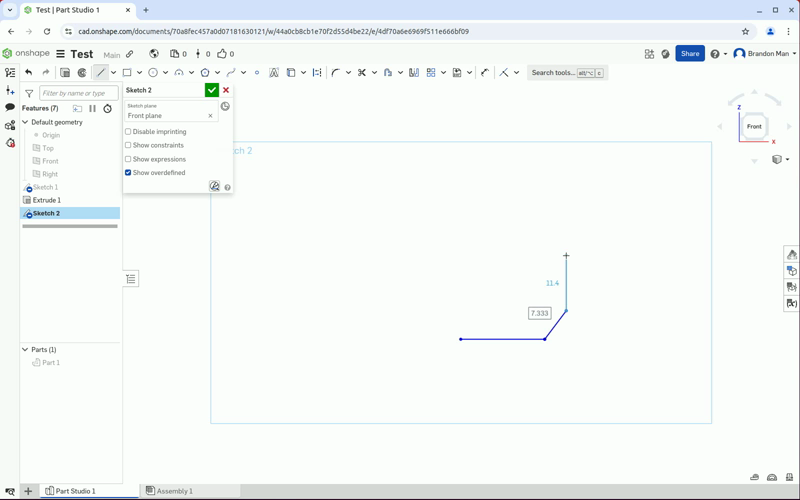
key_down(shift)
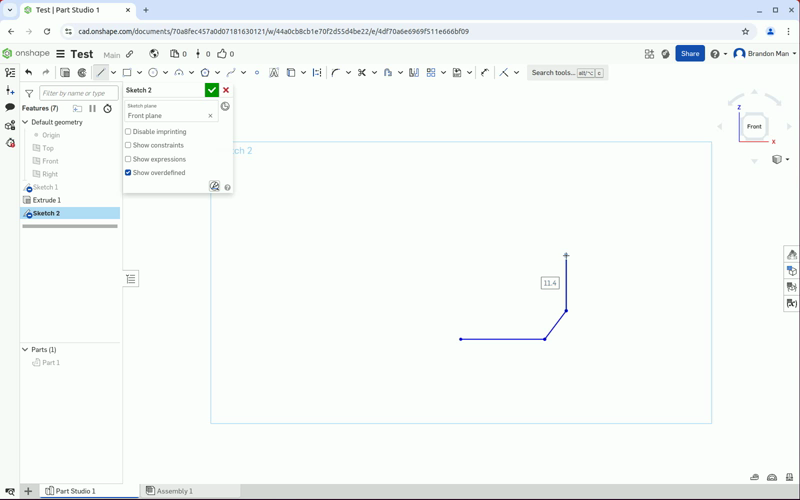
mouse_move(589, 255)
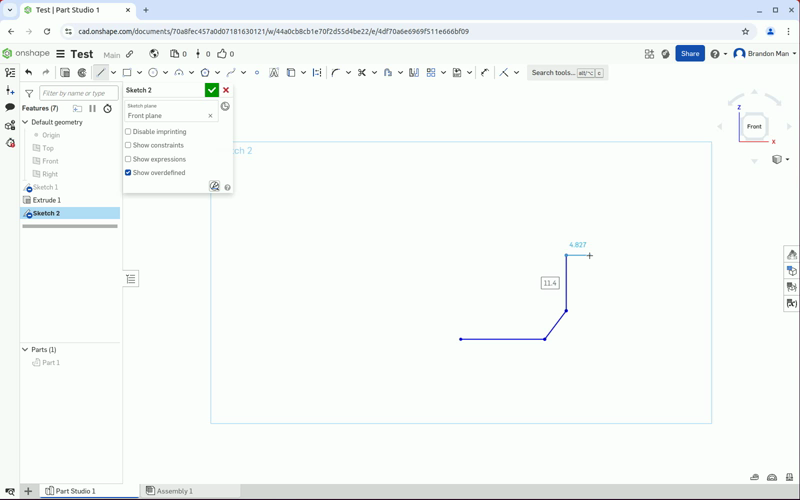
mouse_move(544, 226)
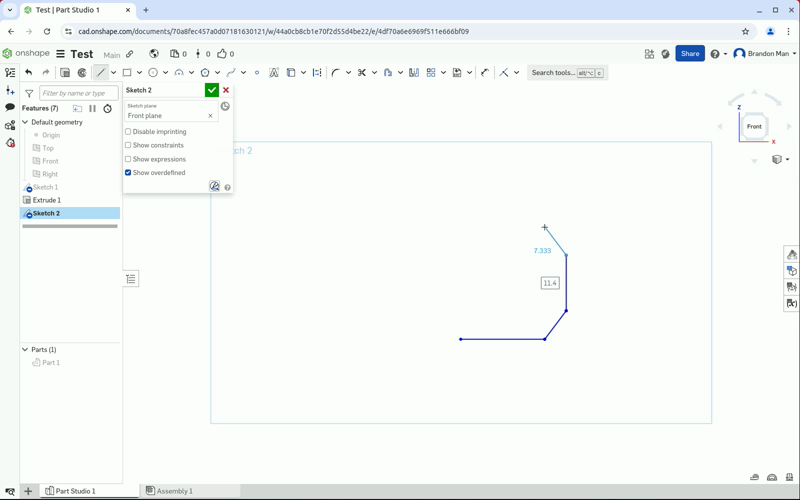
click(544, 226)
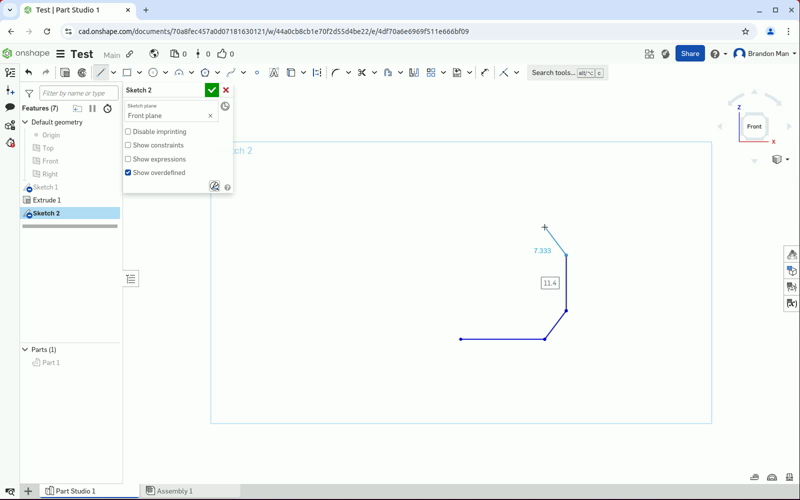
key_up(shift)
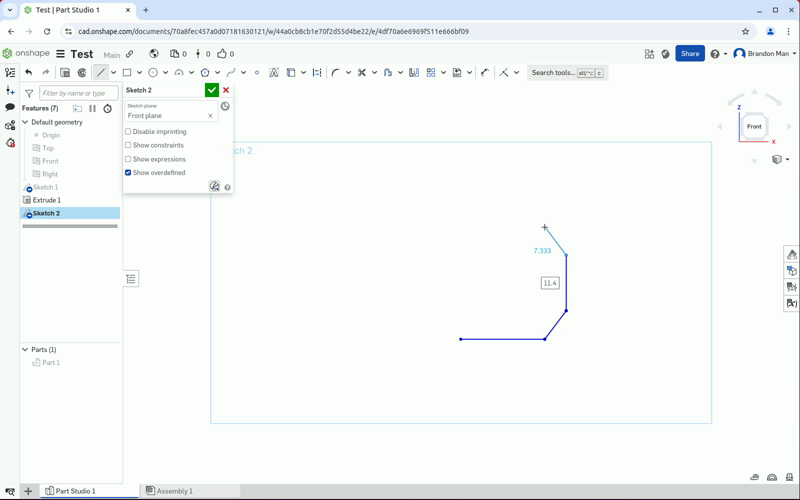
key_down(shift)
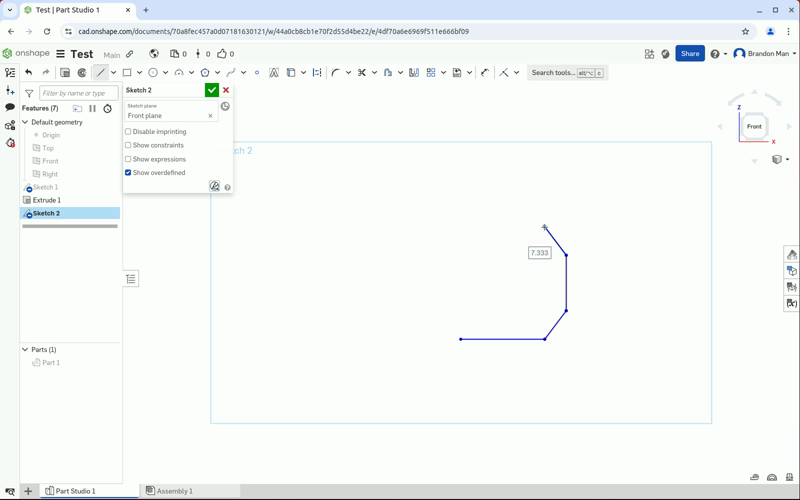
mouse_move(460, 226)
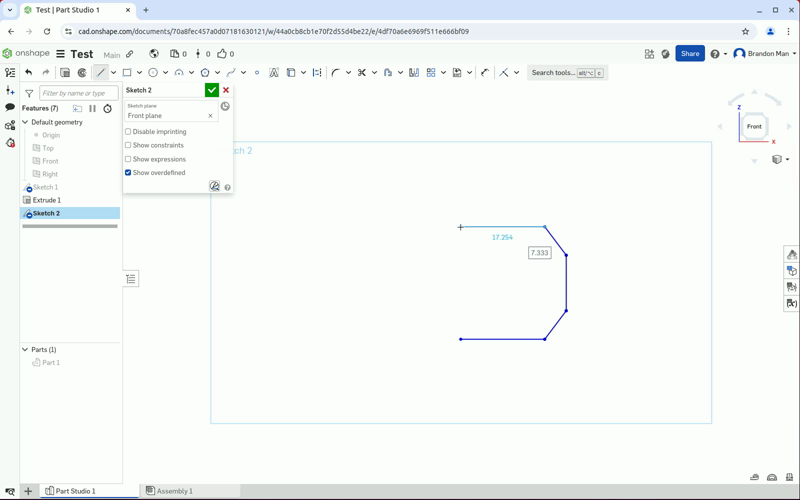
click(460, 226)
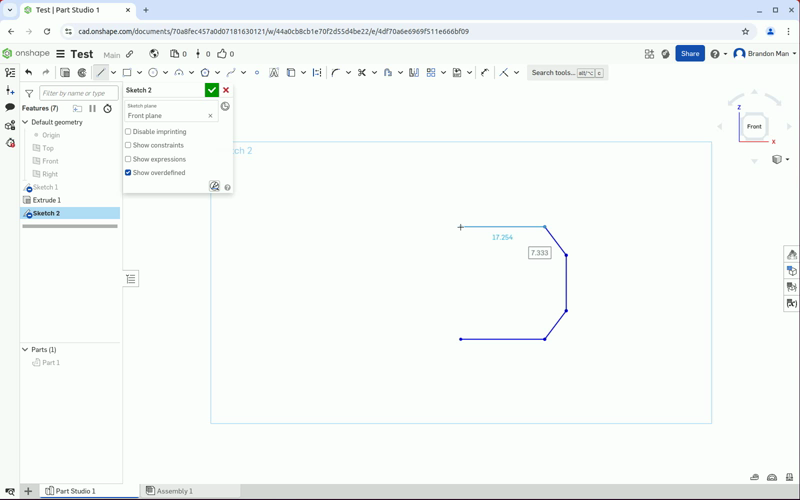
key_up(shift)
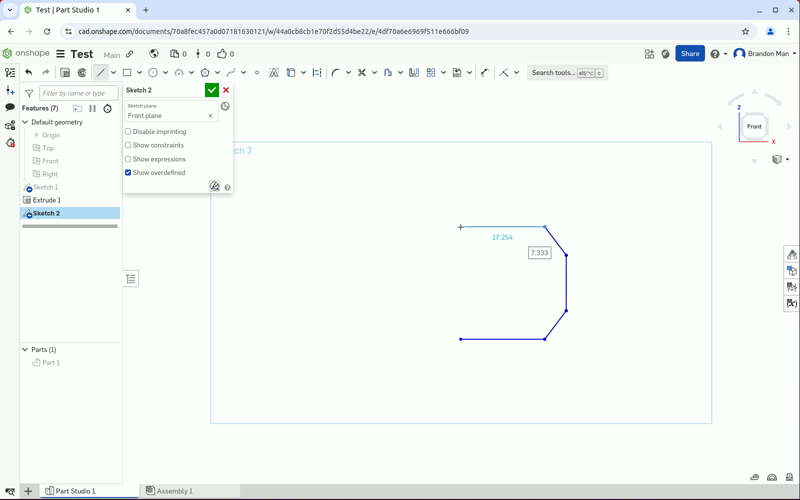
key(esc)
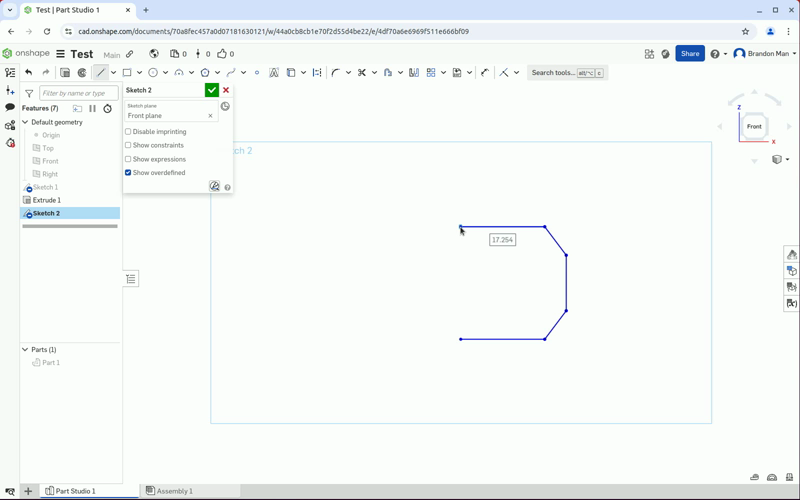
key(a)
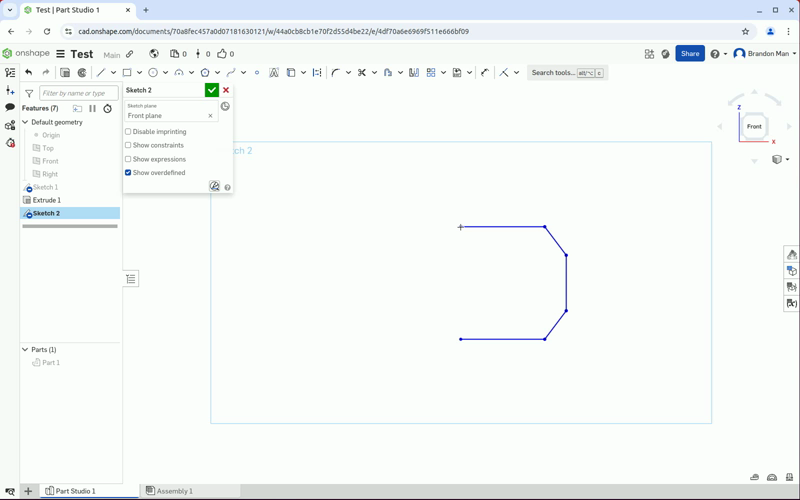
mouse_move(460, 226)
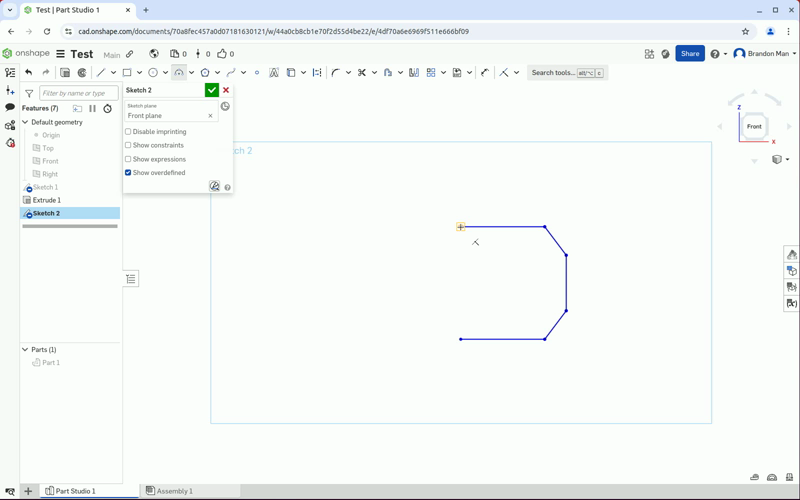
click(460, 226)
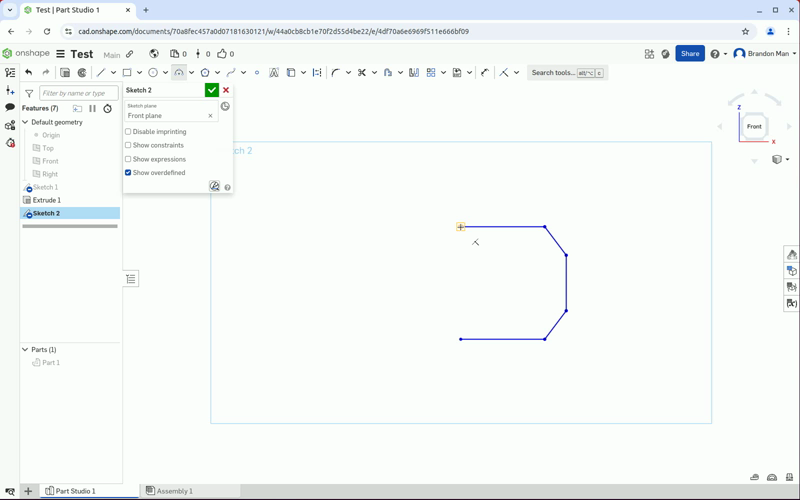
mouse_move(460, 339)
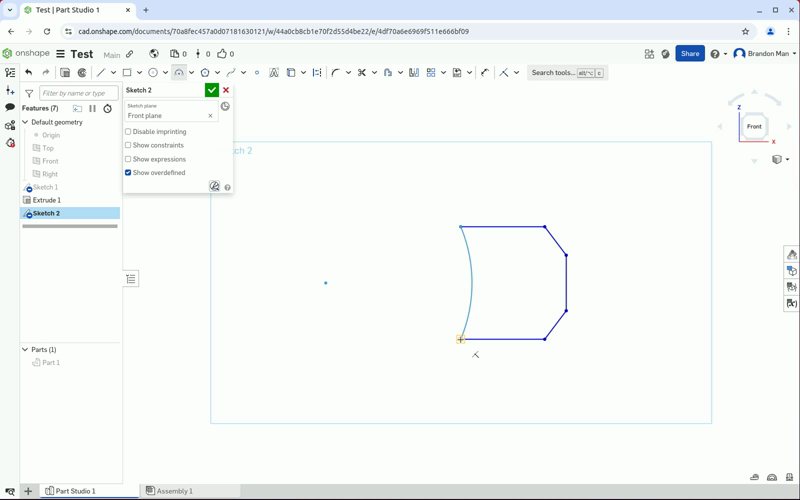
click(460, 339)
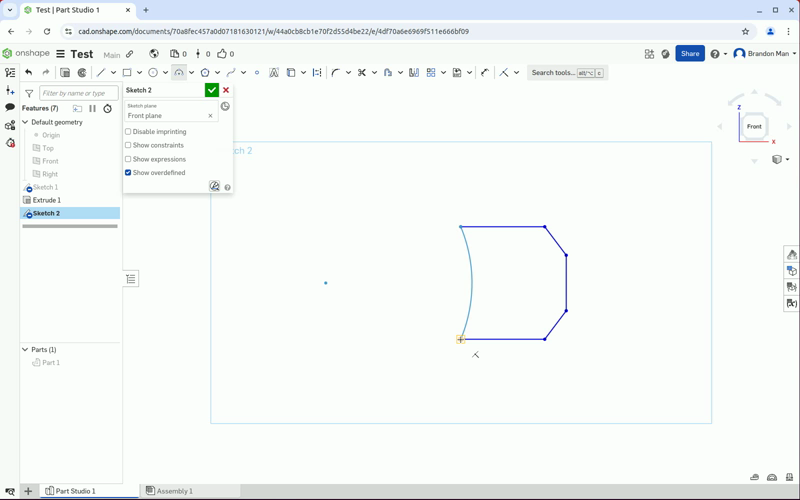
key_down(shift)
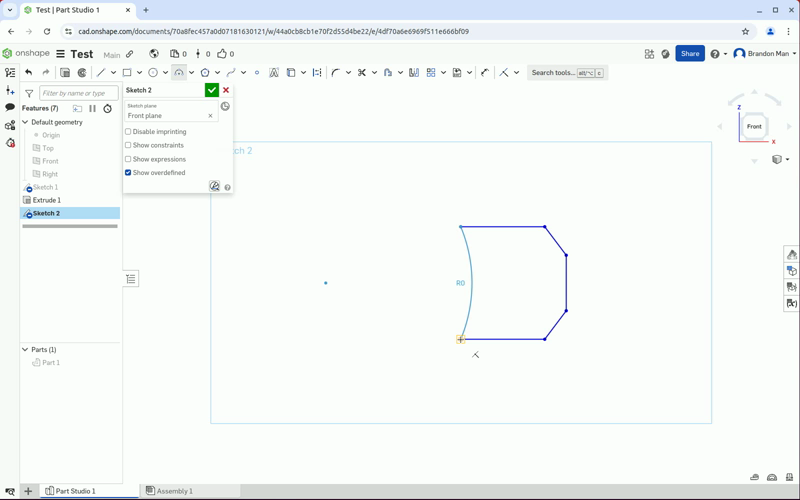
mouse_move(516, 282)
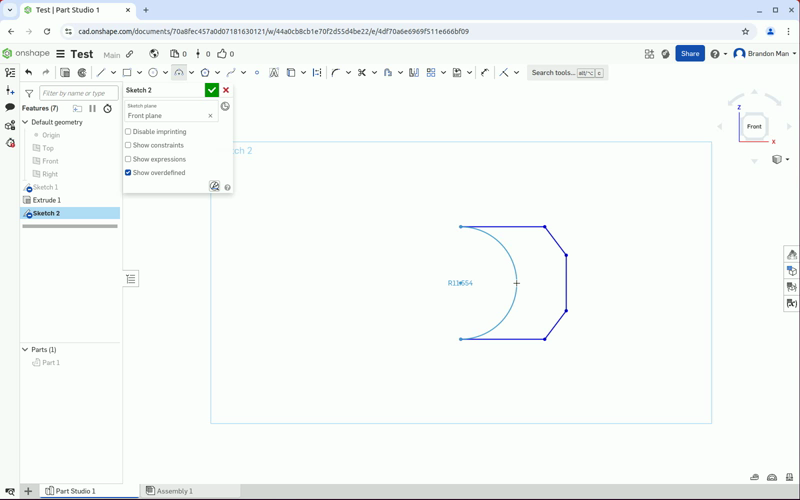
click(516, 282)
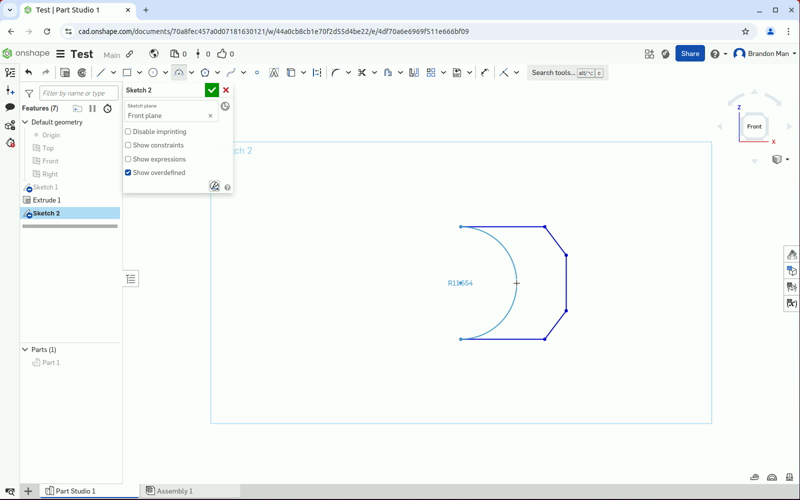
key_up(shift)
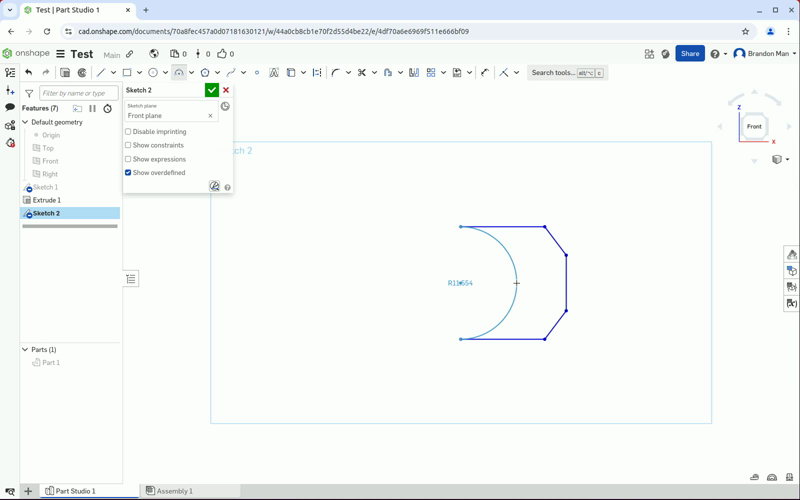
key(esc)
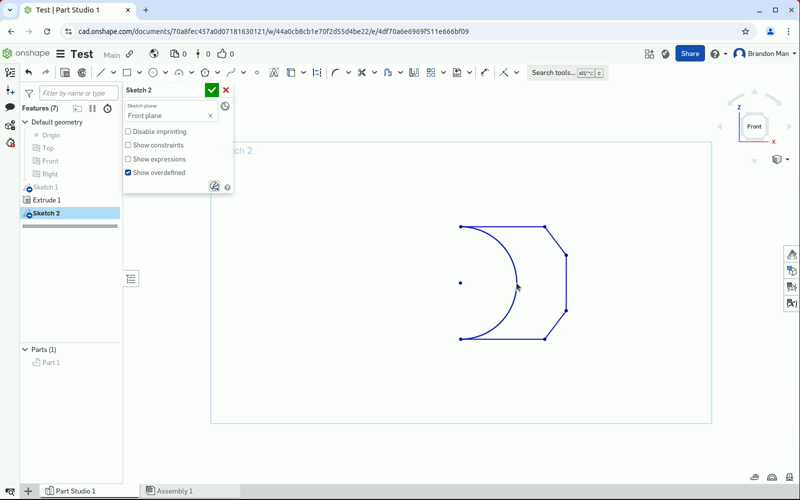
mouse_move(498, 292)
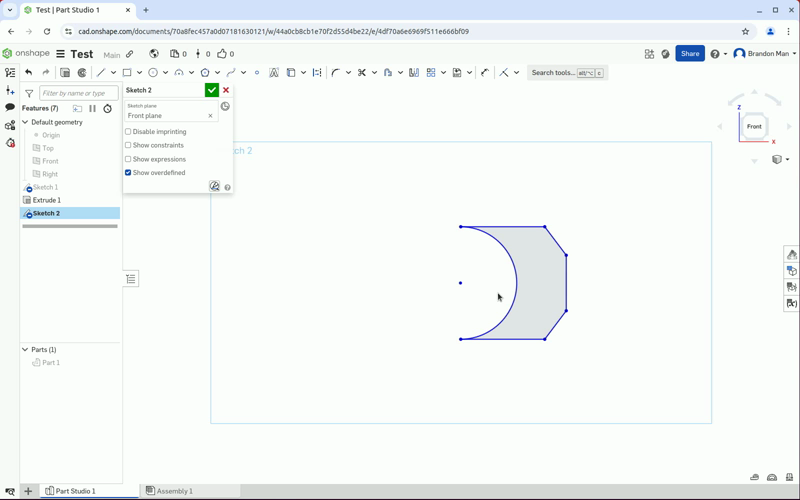
scroll(6)
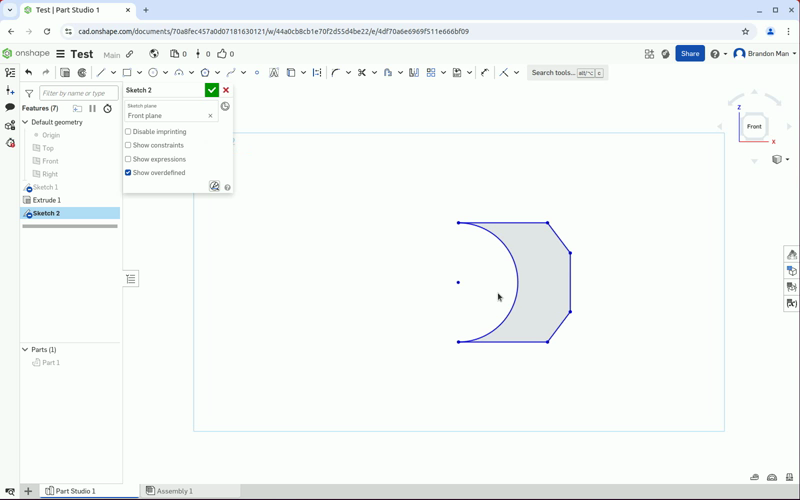
scroll(6)
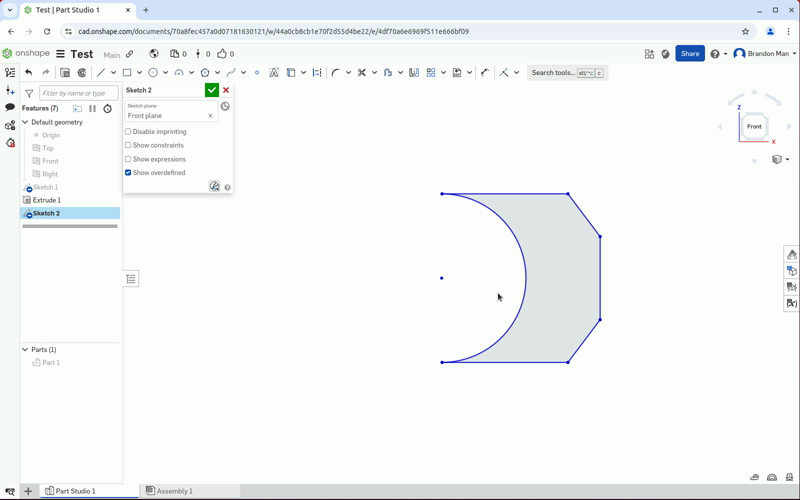
scroll(6)
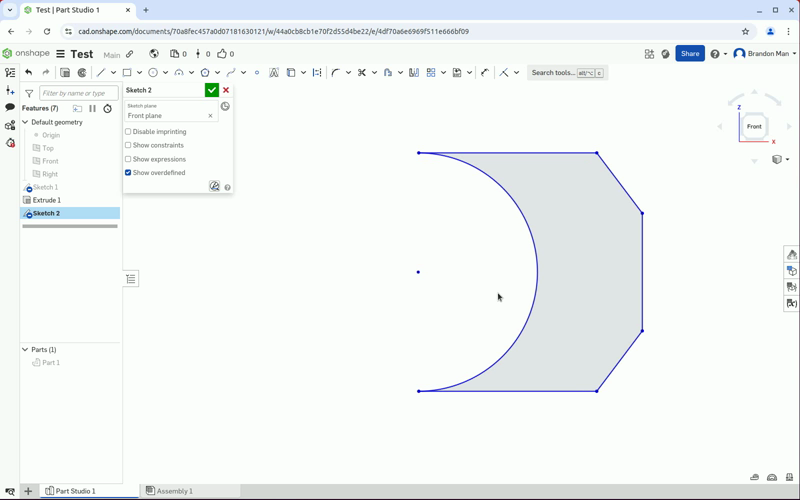
scroll(6)
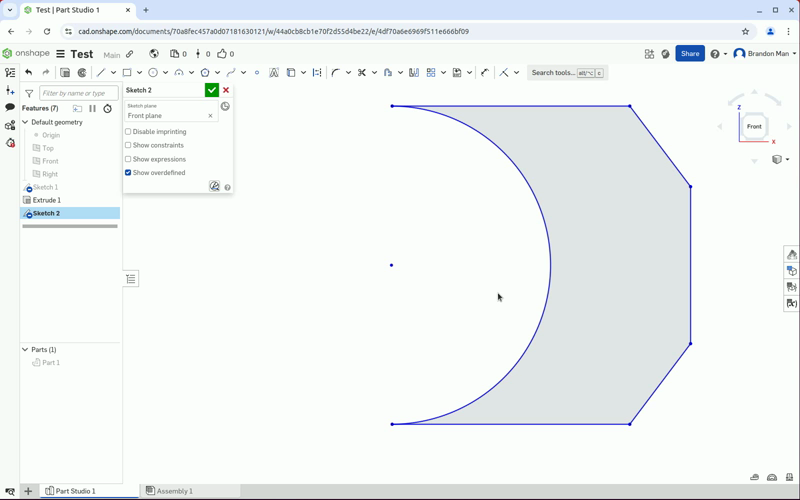
scroll(6)
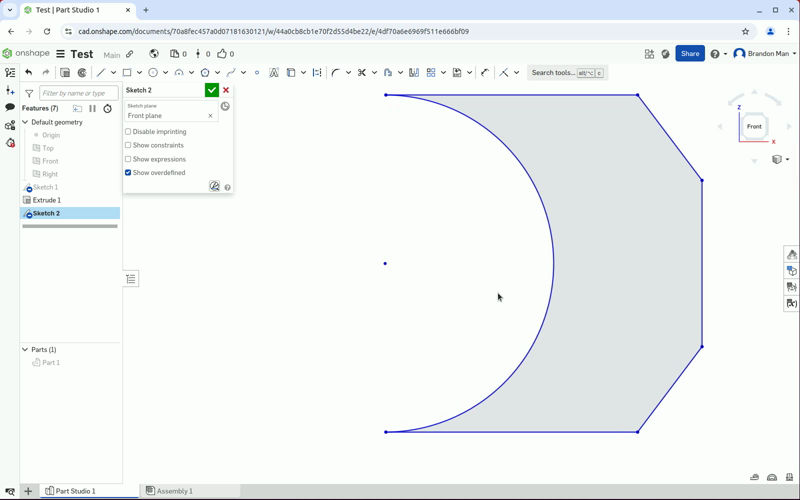
scroll(6)
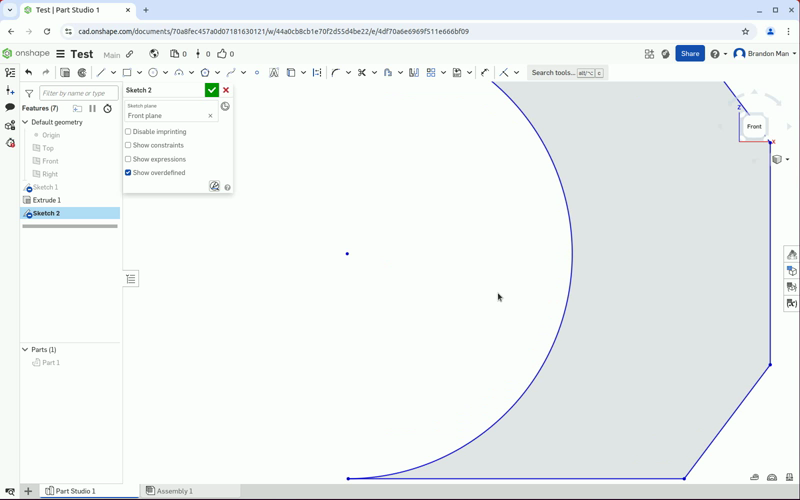
scroll(6)
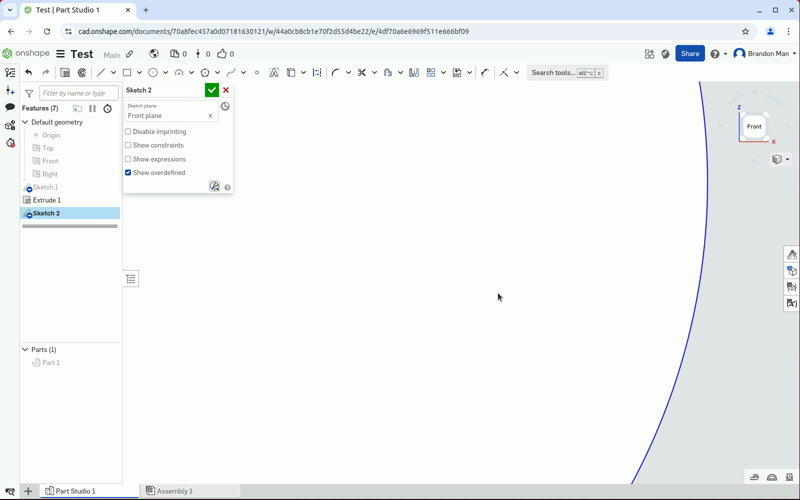
click(498, 292)
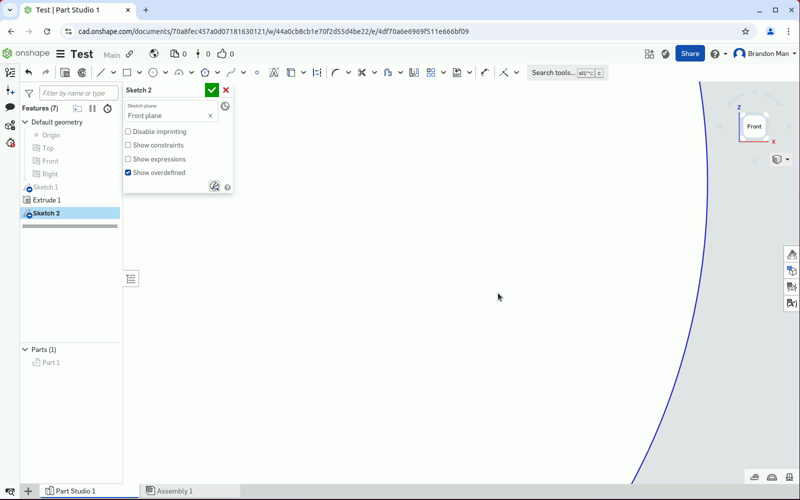
scroll(-6)
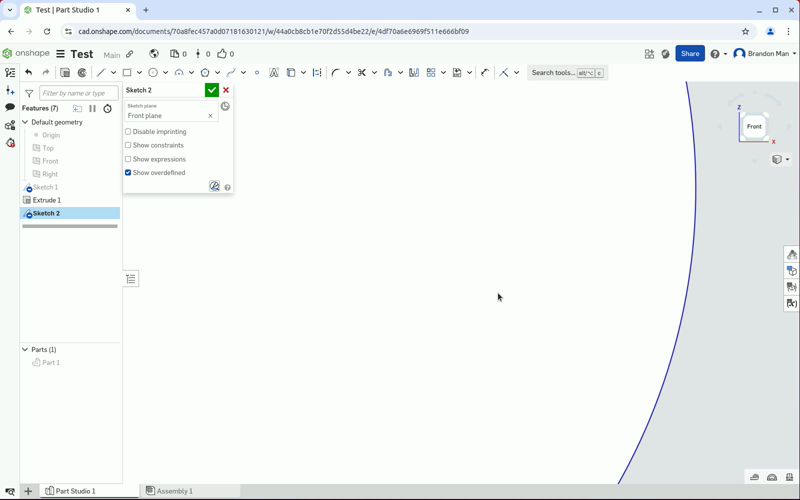
scroll(-6)
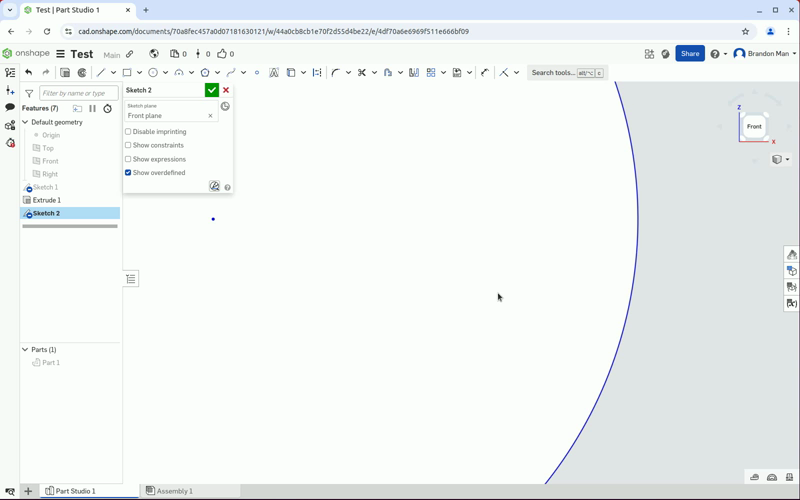
scroll(-6)
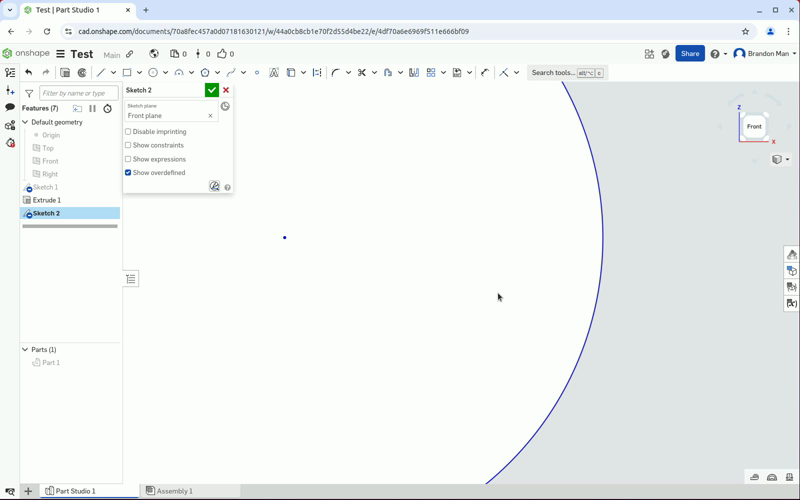
scroll(-6)
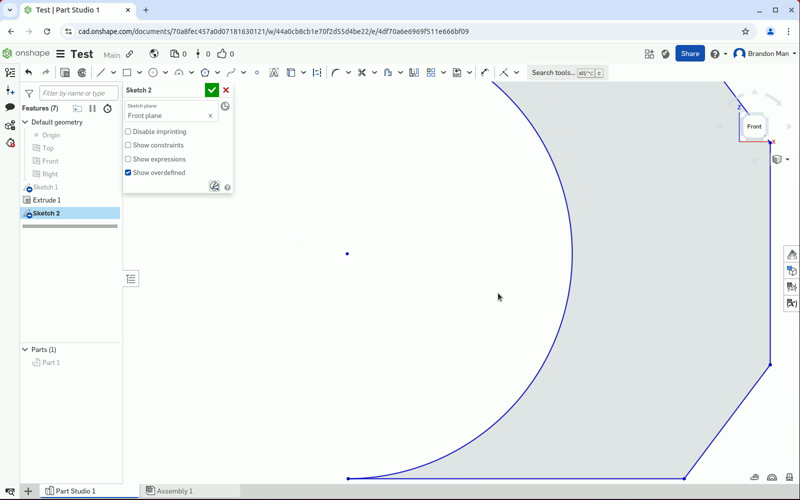
scroll(-6)
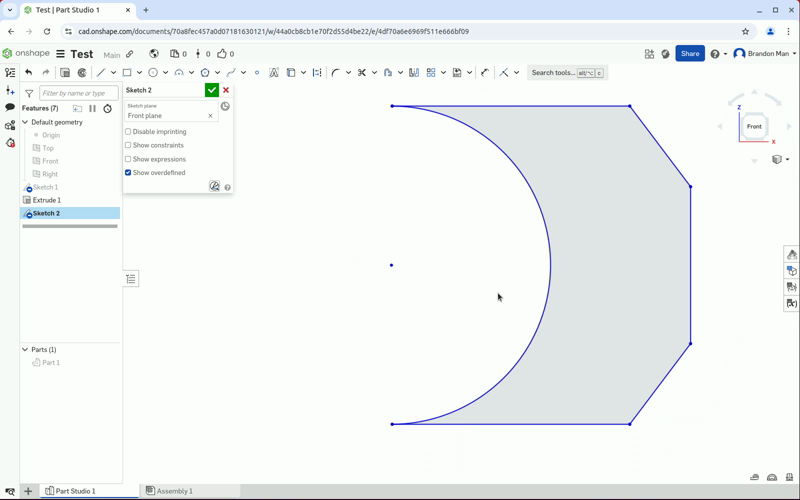
scroll(-6)
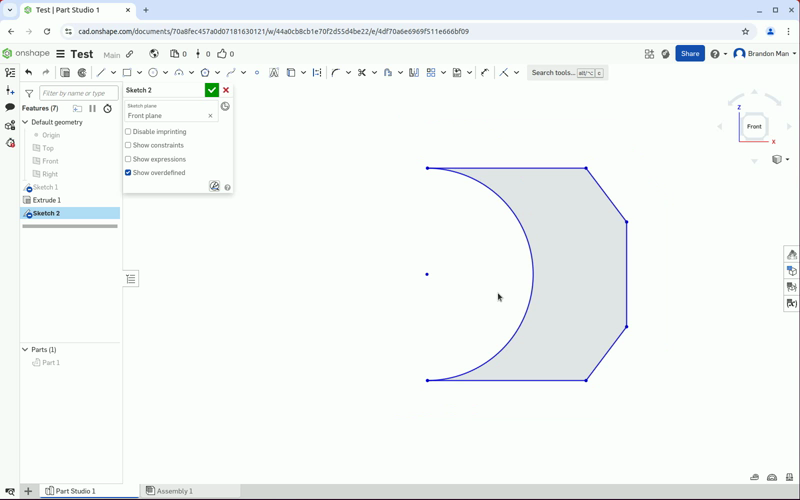
scroll(-6)
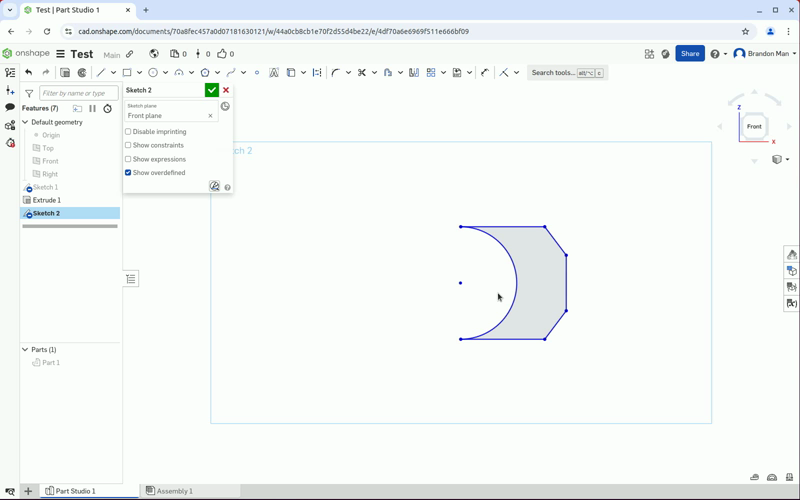
mouse_move(73, 352)
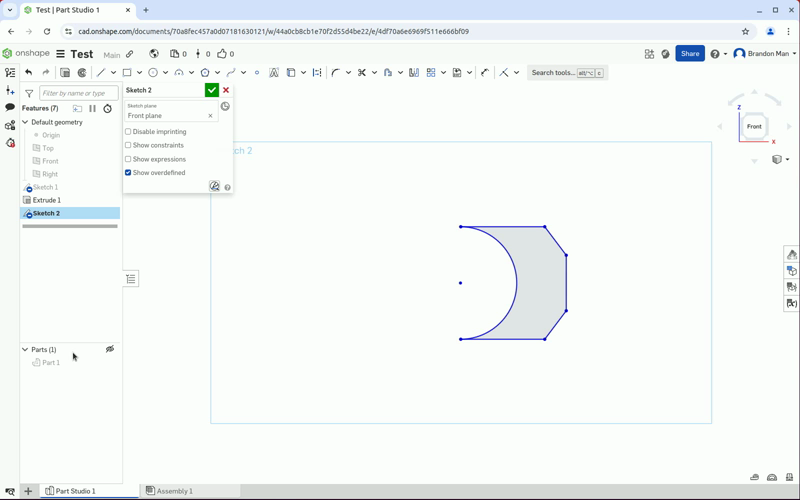
key(shift+y)
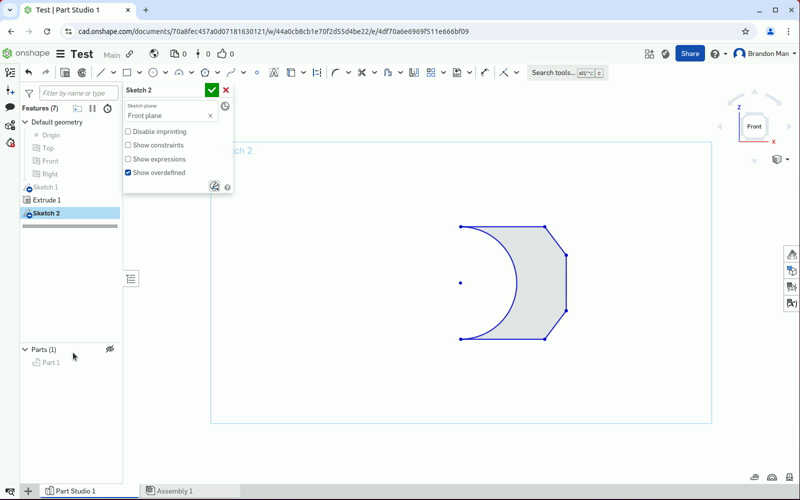
key(shift+e)
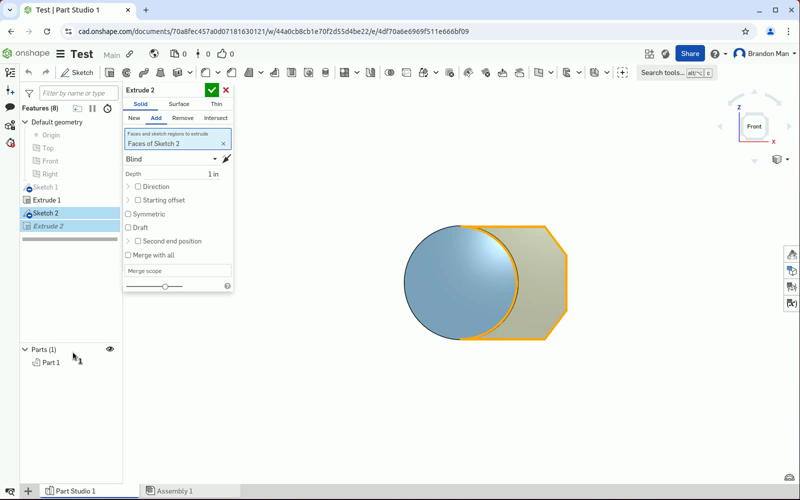
mouse_move(143, 106)
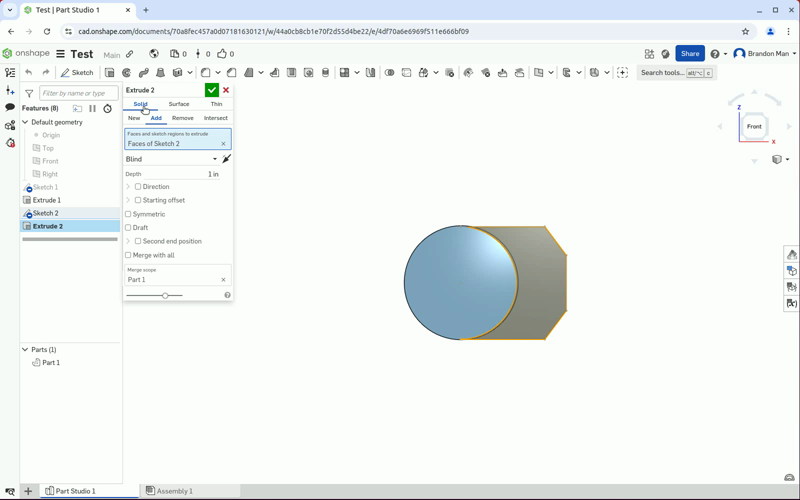
click(143, 106)
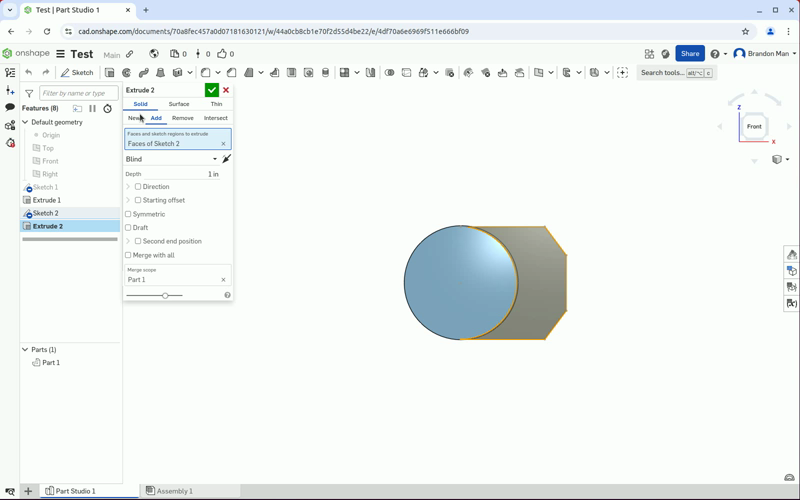
mouse_move(137, 120)
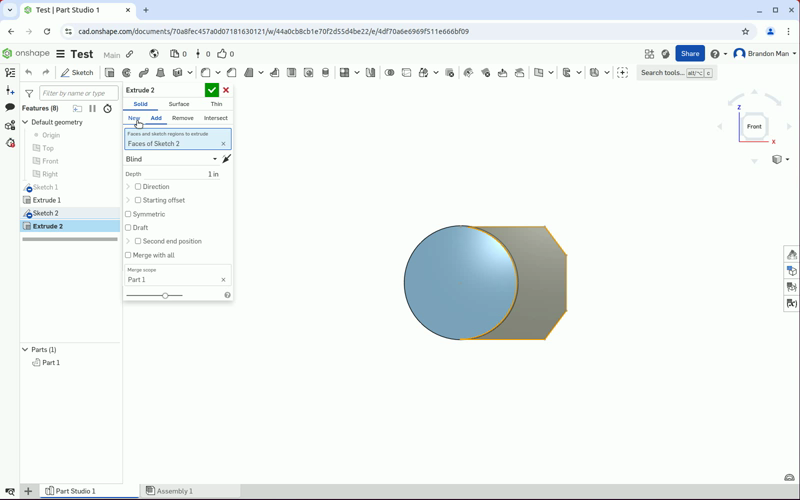
click(137, 120)
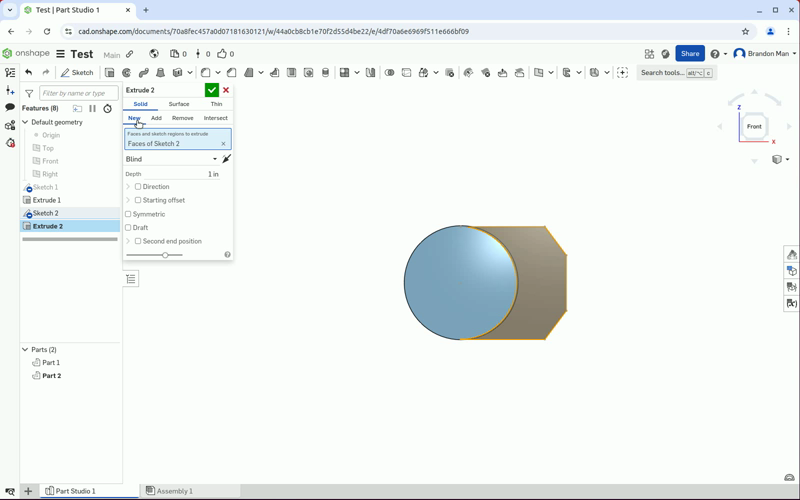
key(tab, 4)
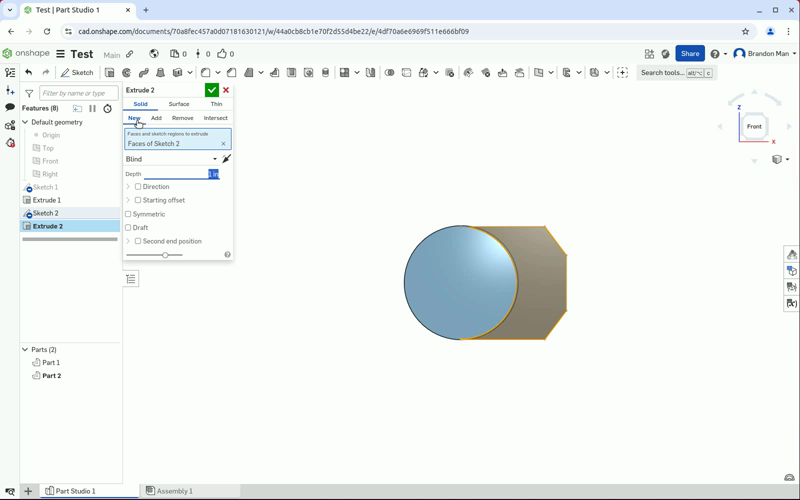
text(17.331)
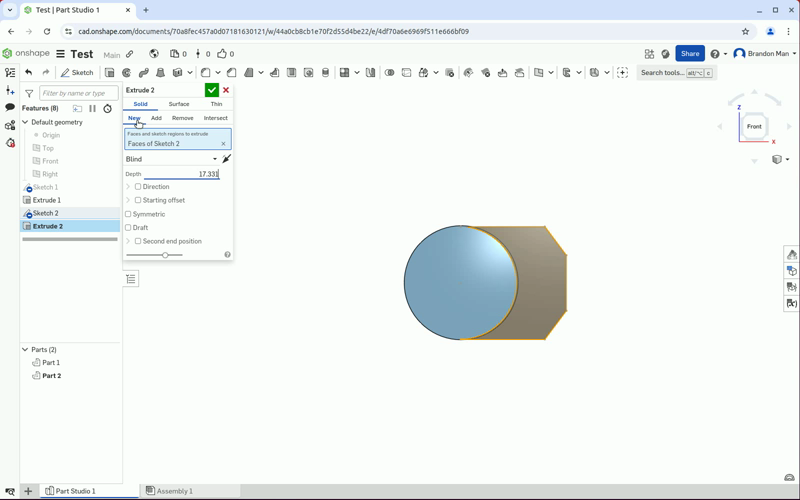
key(enter)
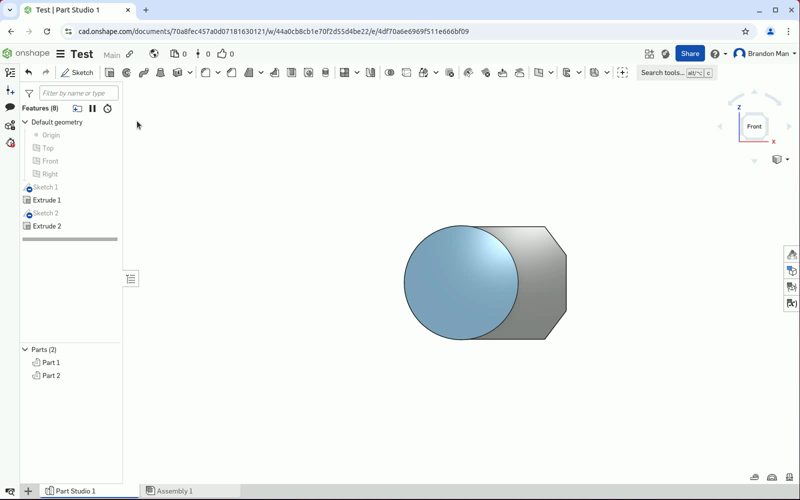
key(shift+h)
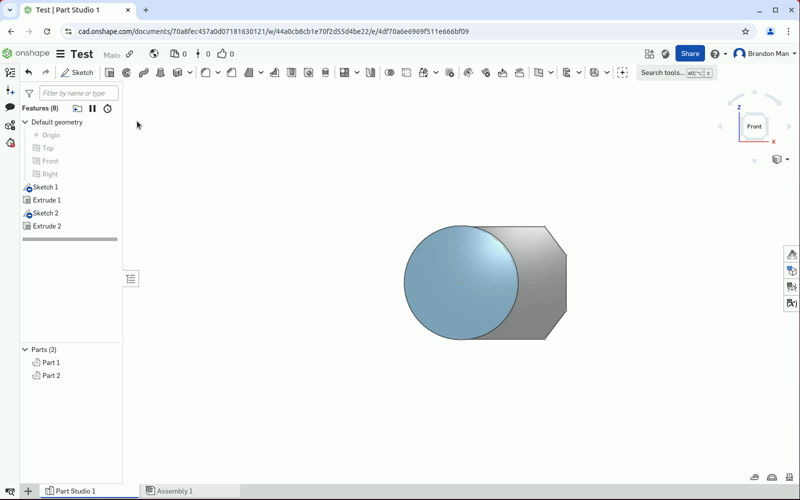
key(shift+h)
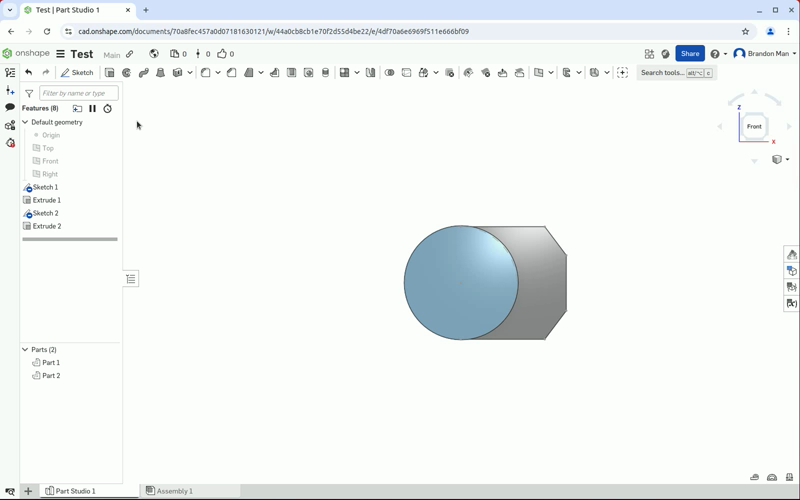
key(shift+7)
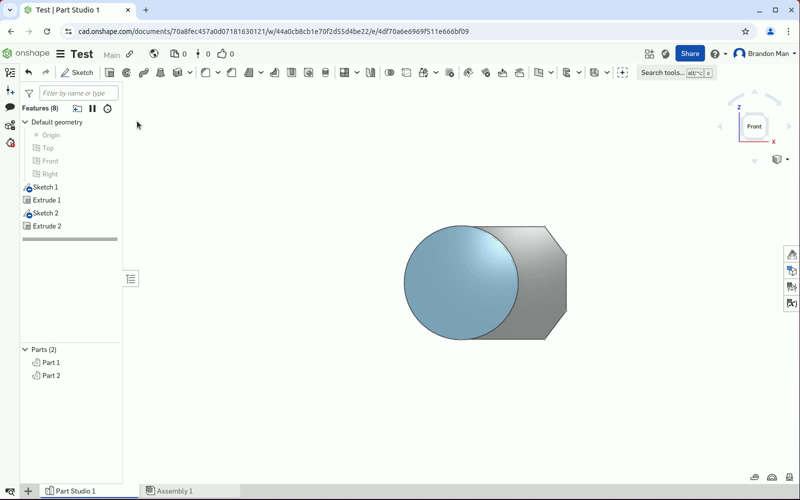
key(left, 2)
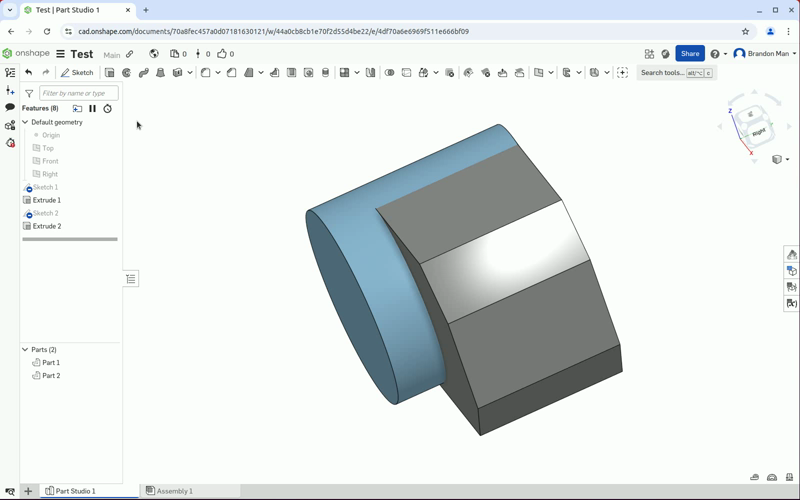
key(down, 2)
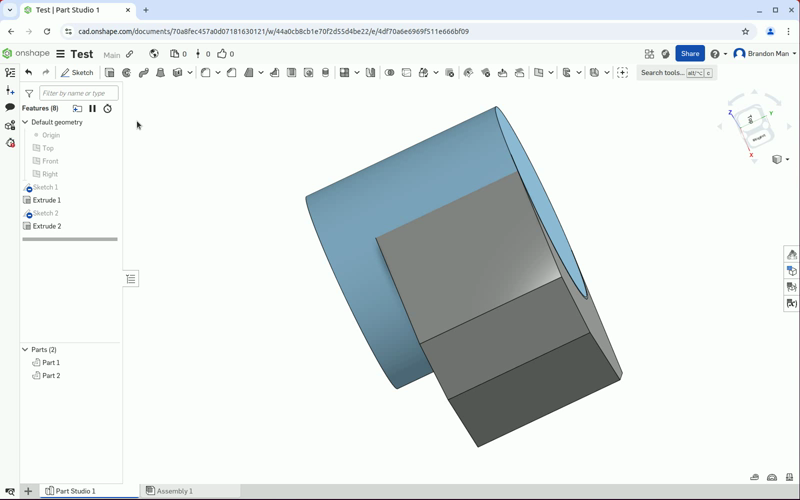
key(up, 2)
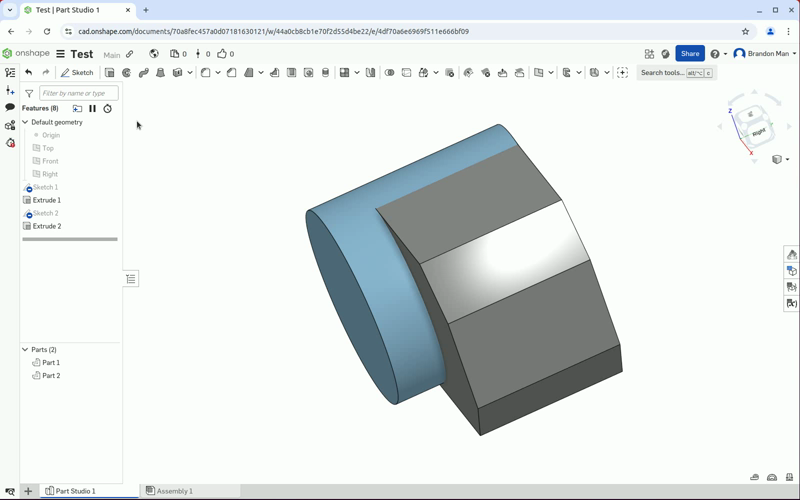
key(right, 2)
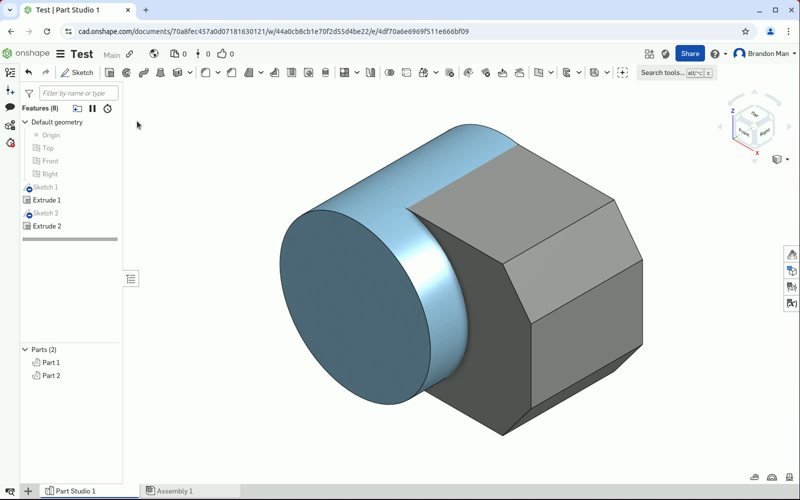
mouse_move(73, 189)
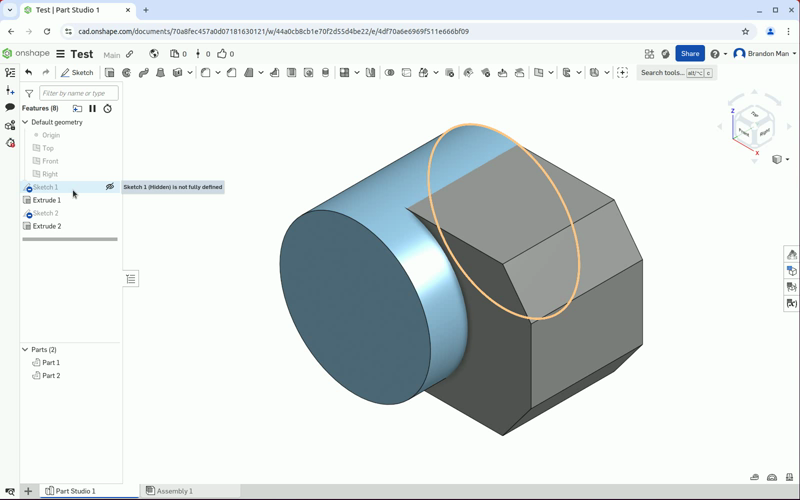
click(73, 189)